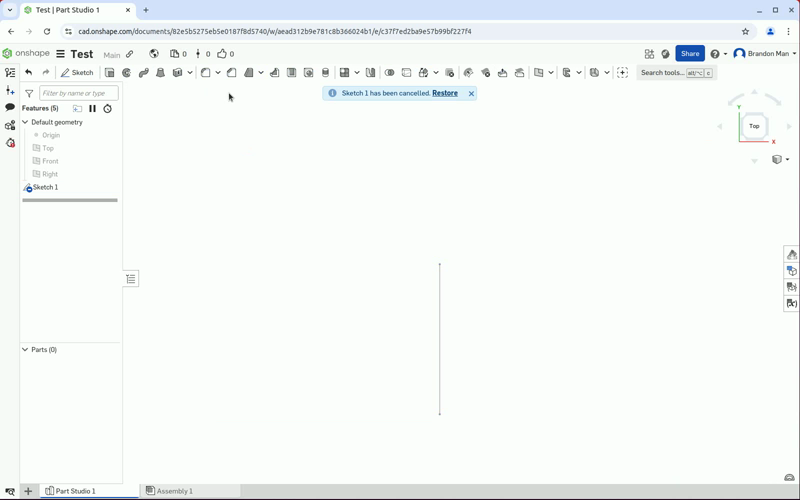
key(shift+h)
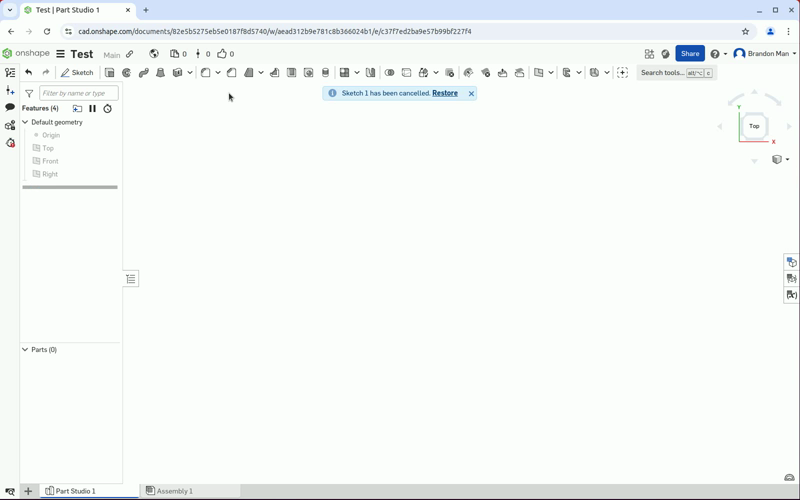
mouse_move(73, 352)
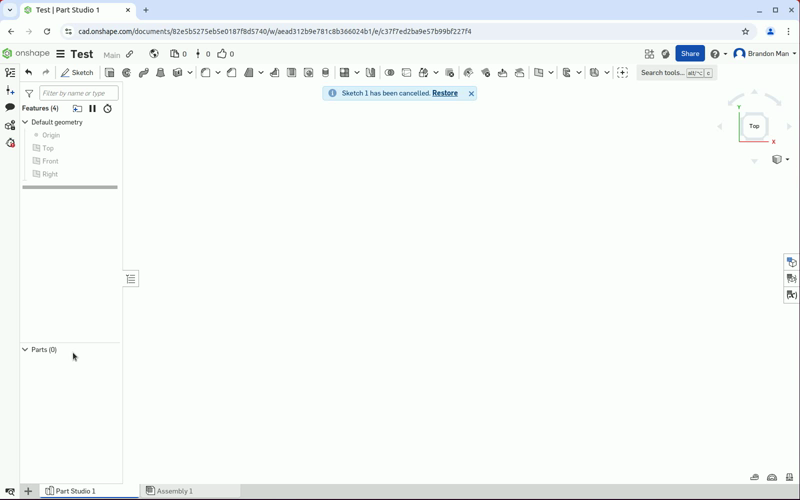
key(y)
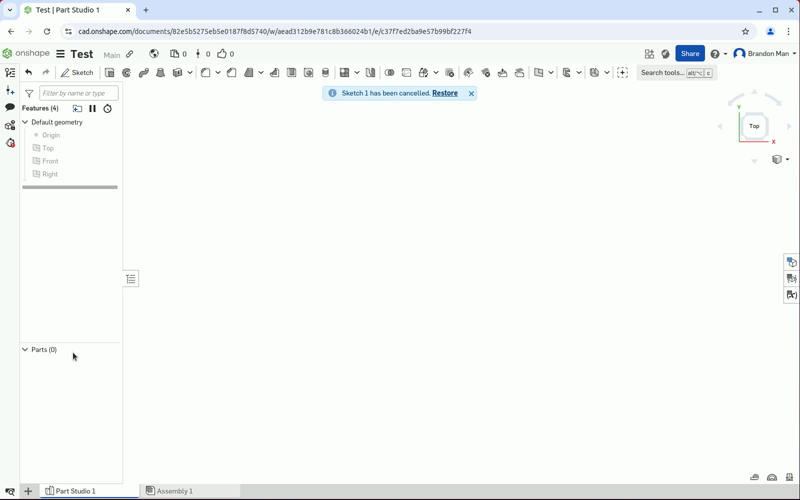
key(shift+p)
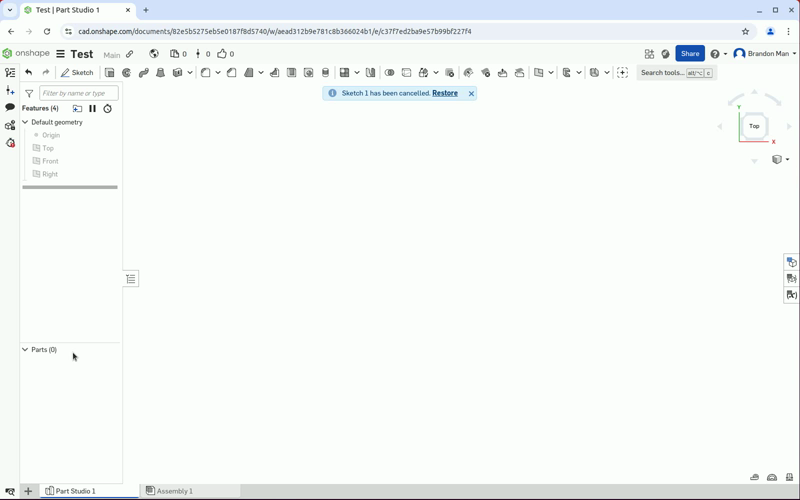
key(space)
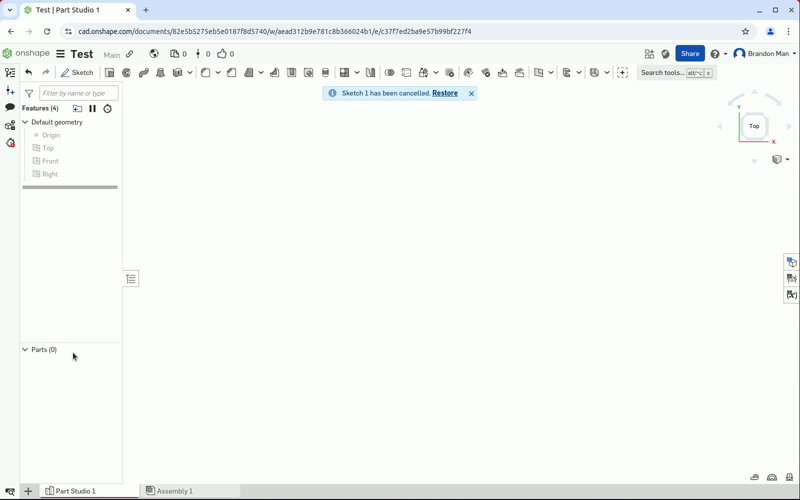
key_down(shift)
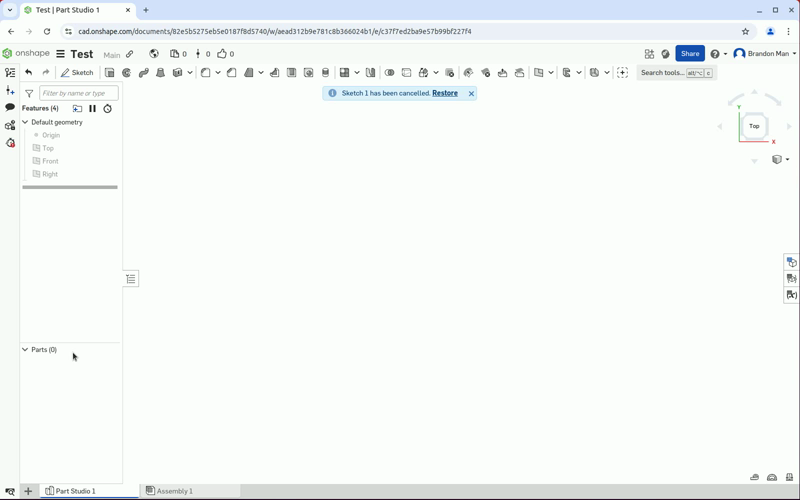
key(up)
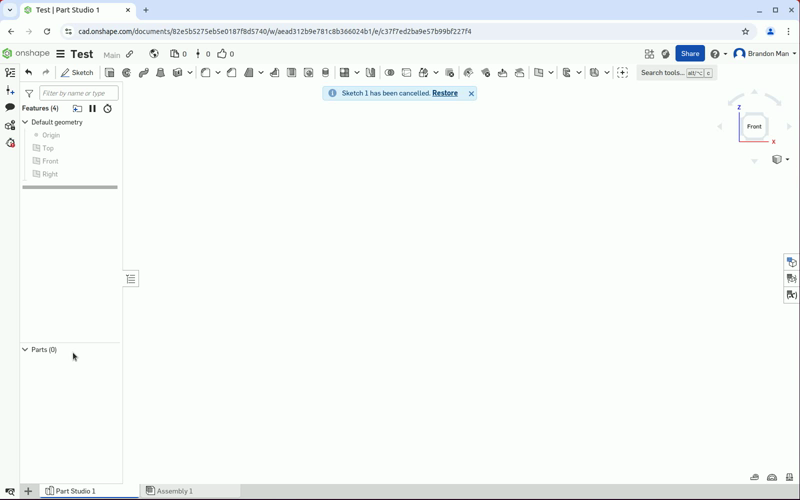
key_up(shift)
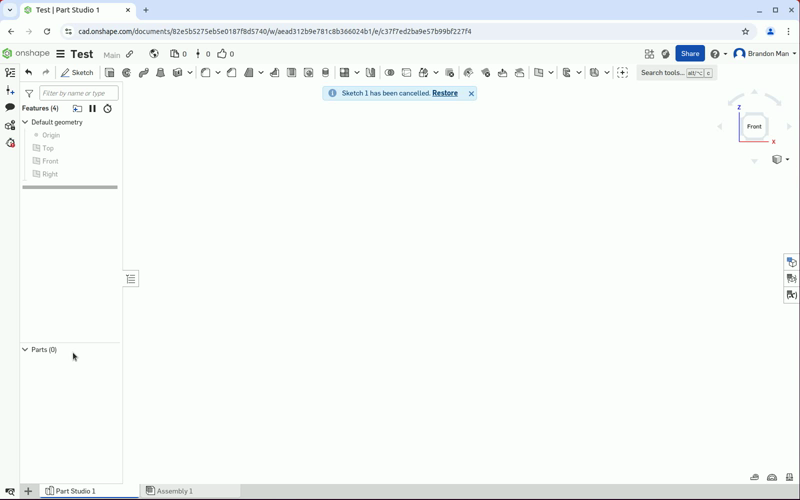
mouse_move(73, 352)
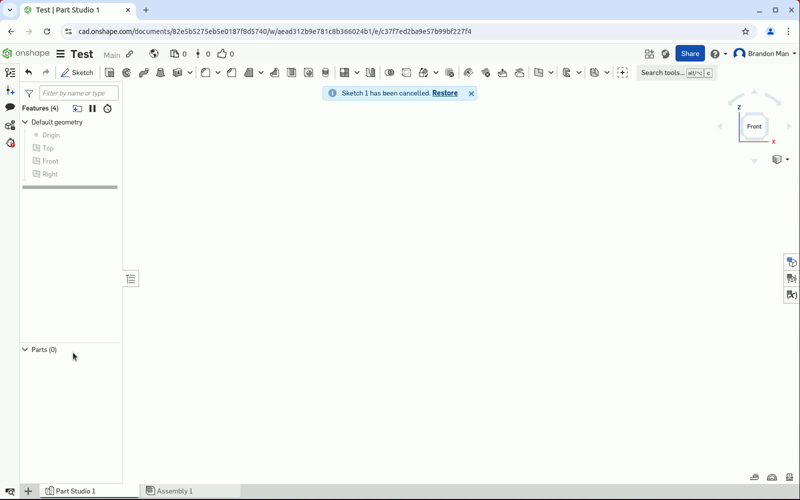
key(shift+y)
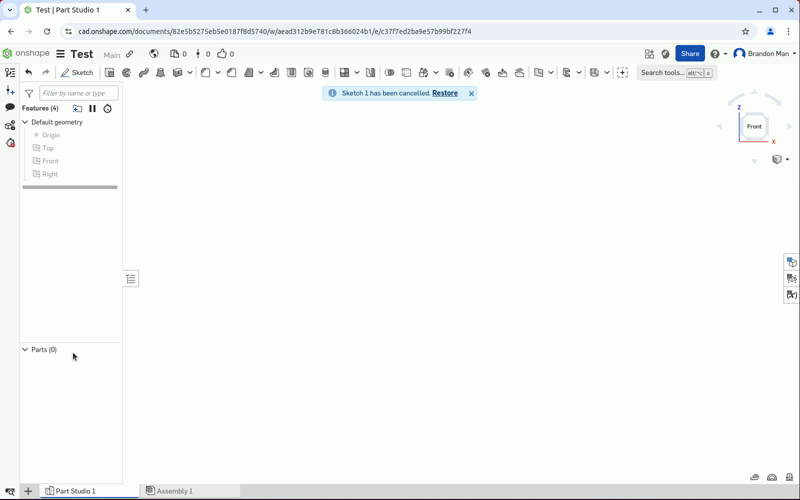
key(shift+s)
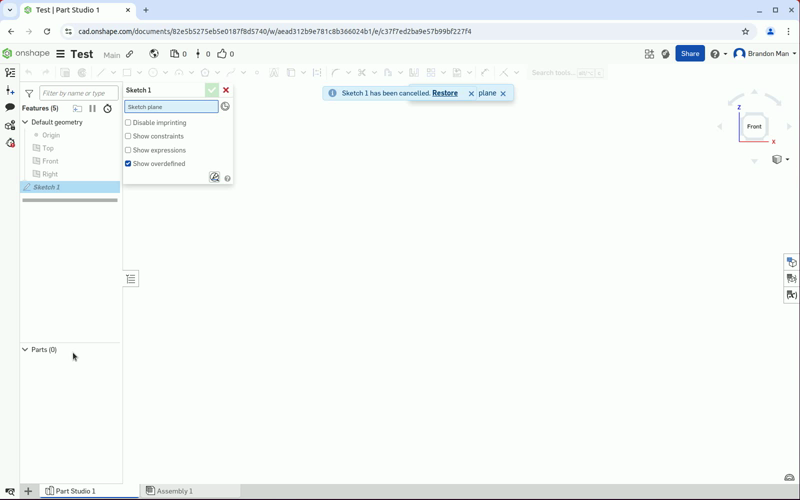
mouse_move(73, 163)
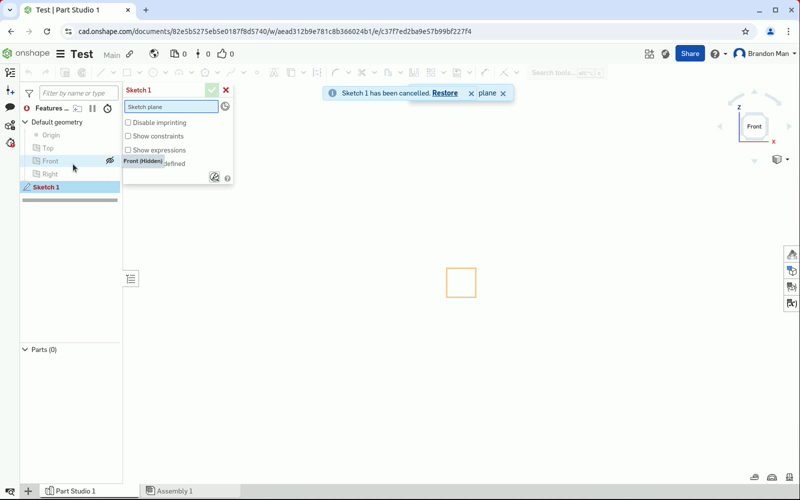
click(73, 163)
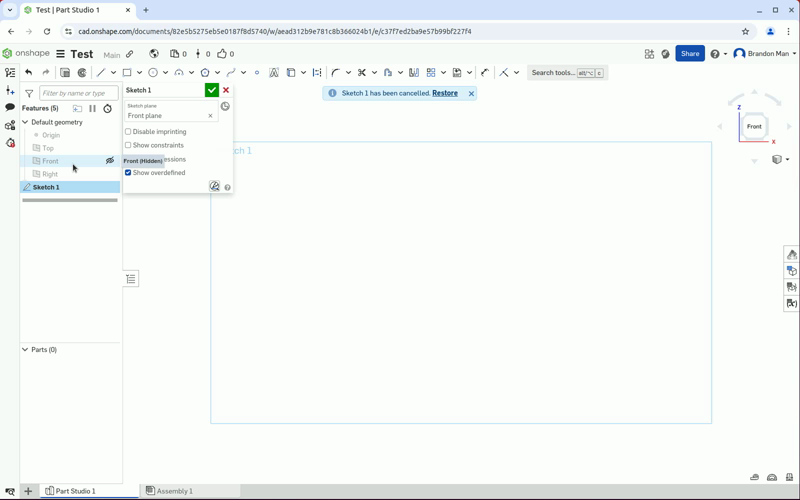
mouse_move(73, 352)
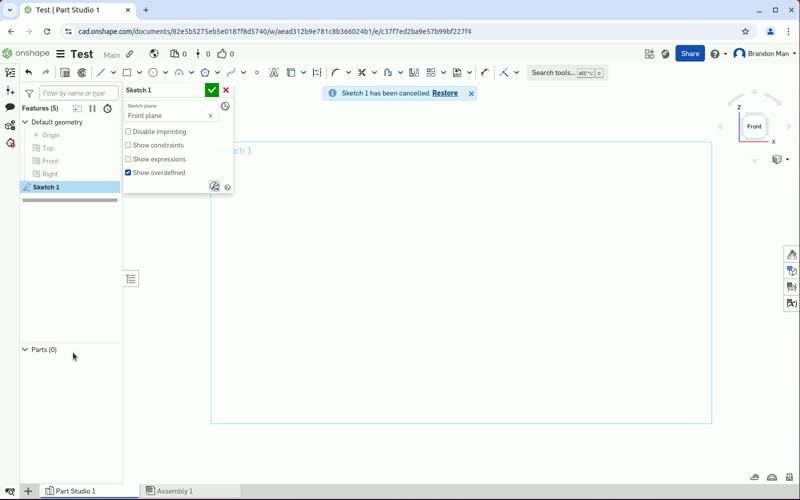
key(y)
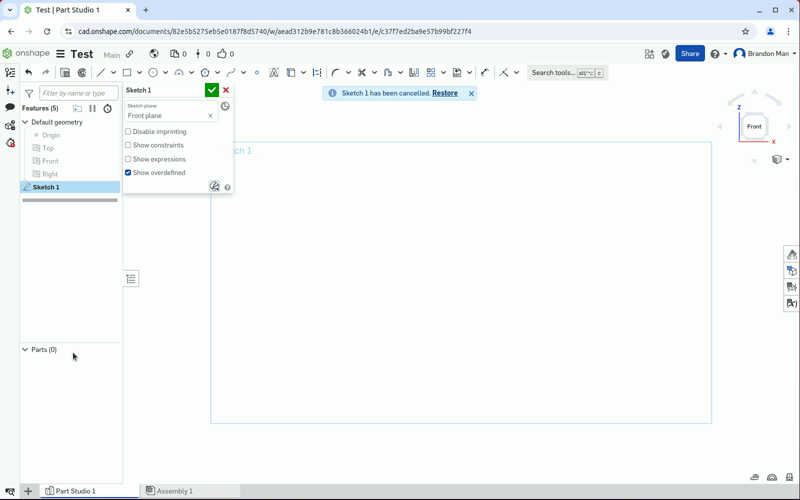
key(c)
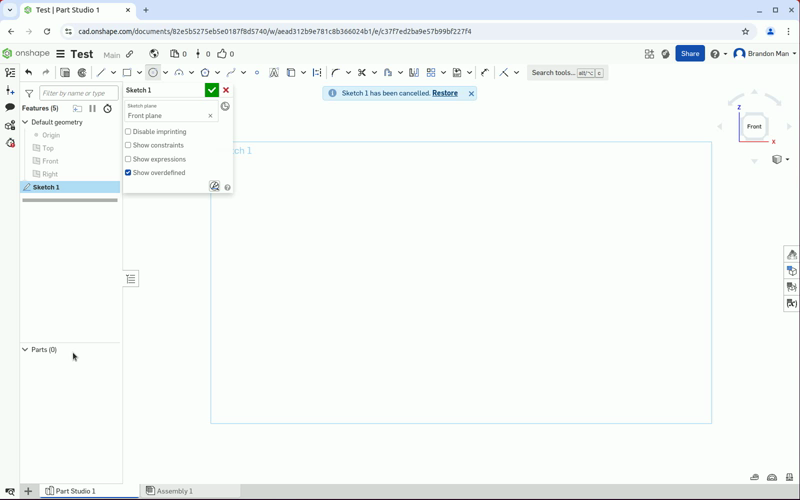
key_down(shift)
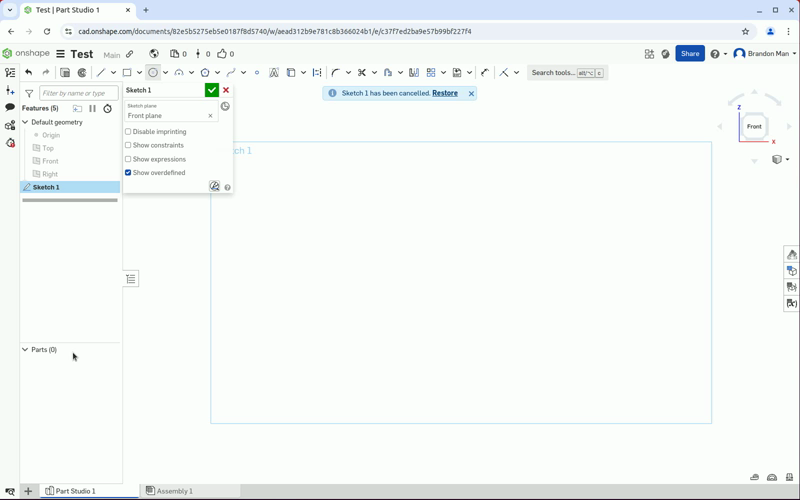
mouse_move(466, 342)
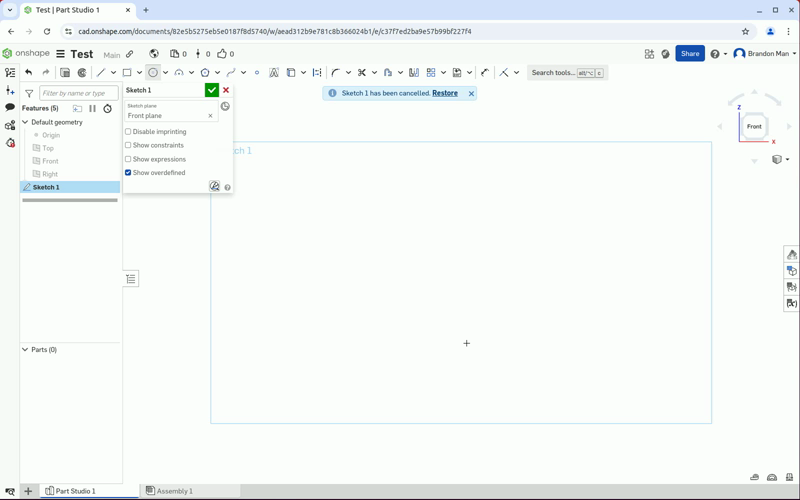
click(466, 342)
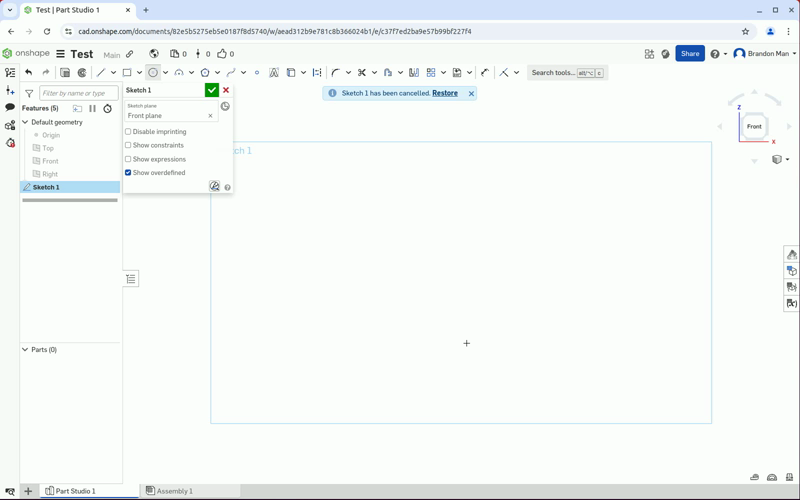
key_up(shift)
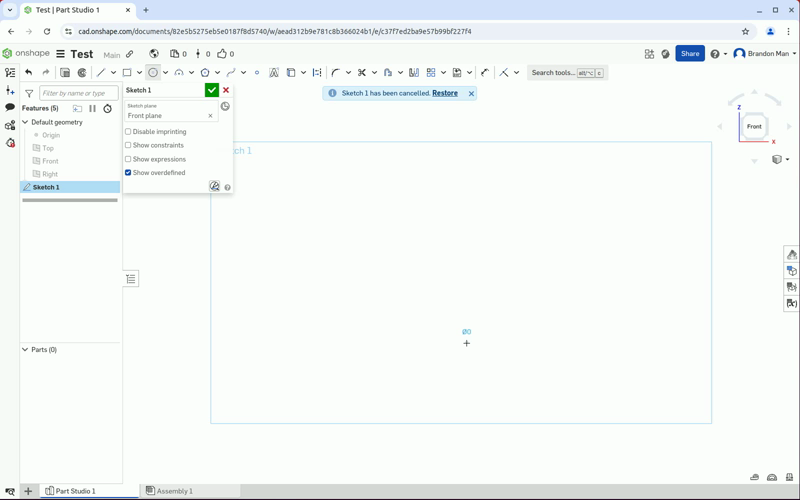
mouse_move(483, 342)
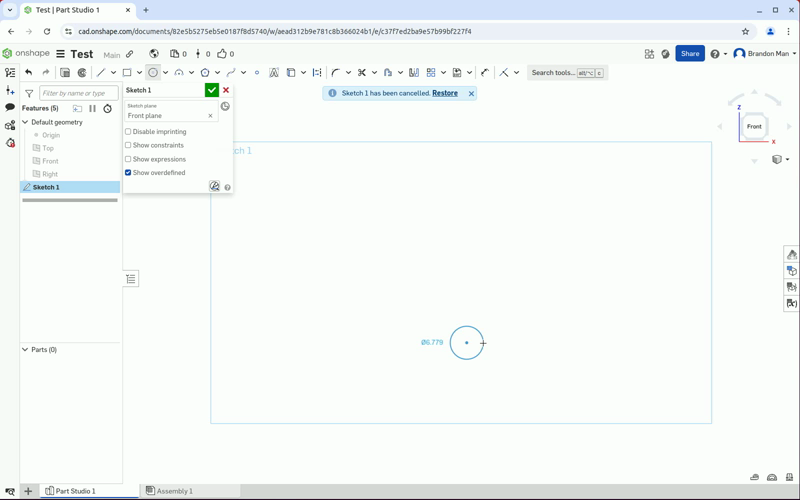
click(483, 342)
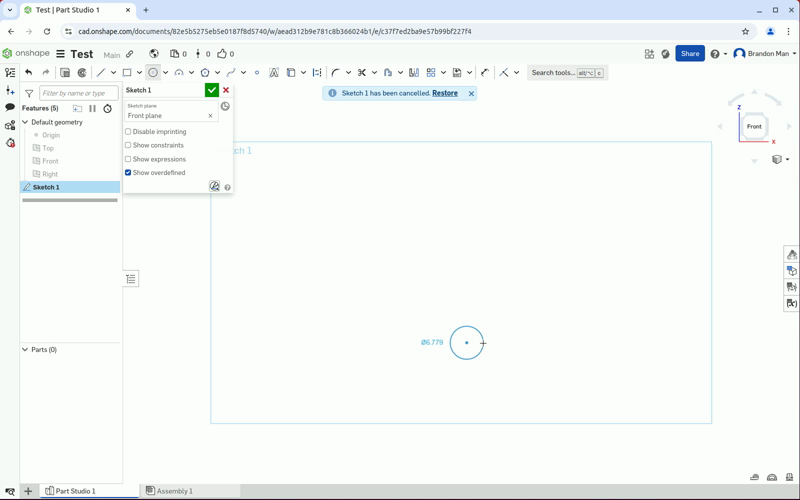
key(esc)
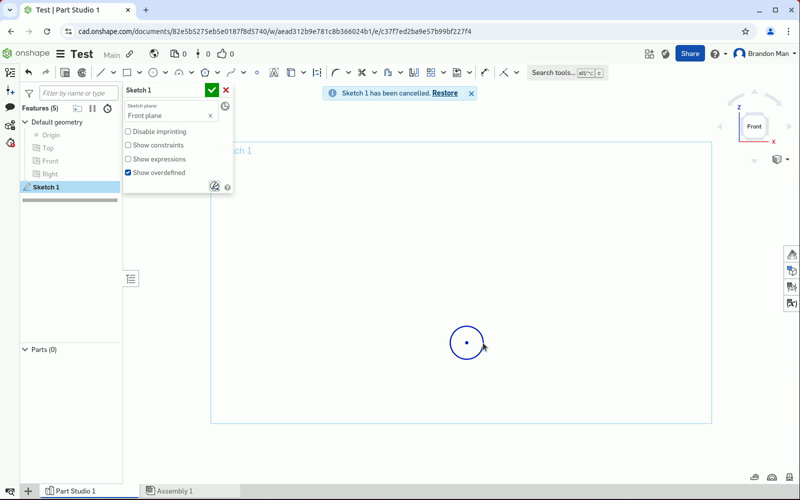
mouse_move(470, 345)
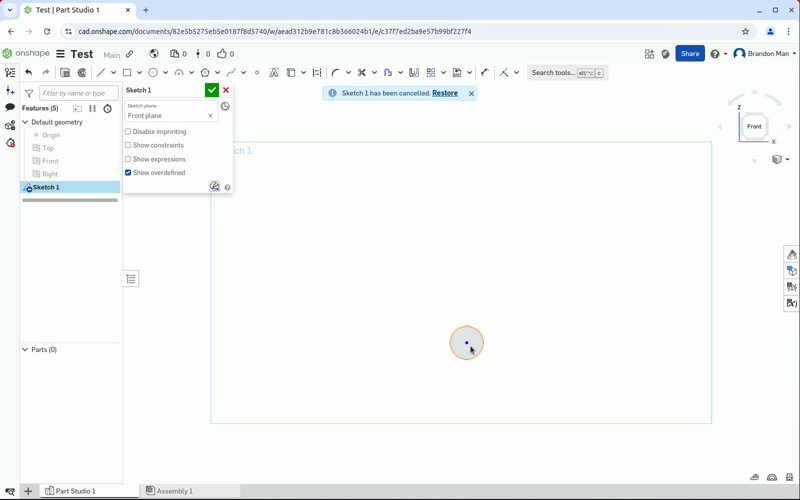
scroll(6)
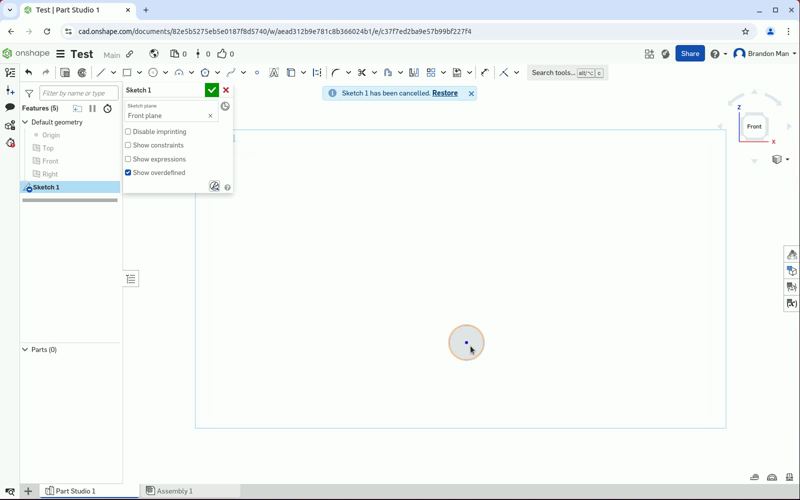
scroll(6)
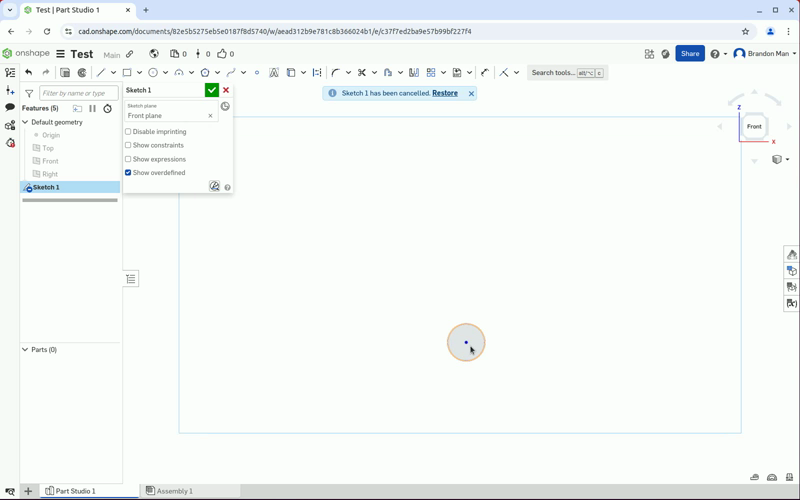
scroll(6)
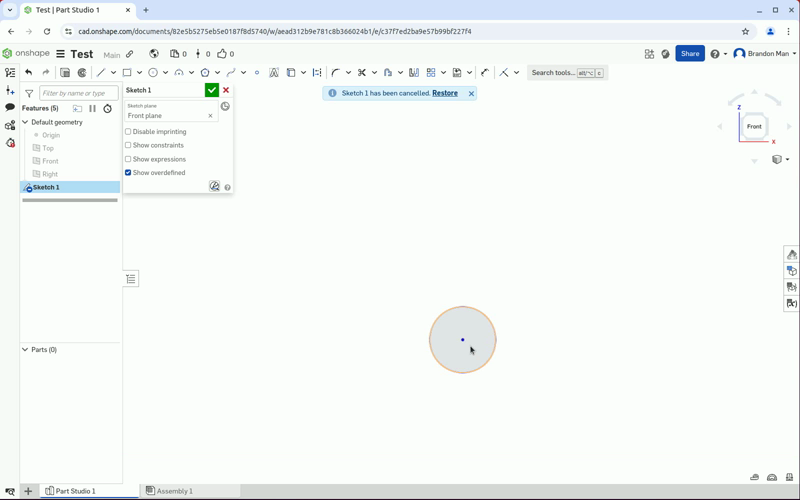
scroll(6)
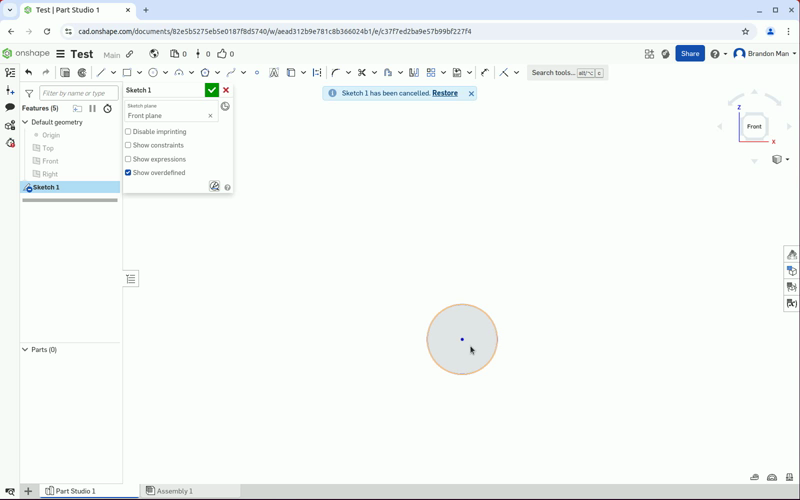
scroll(6)
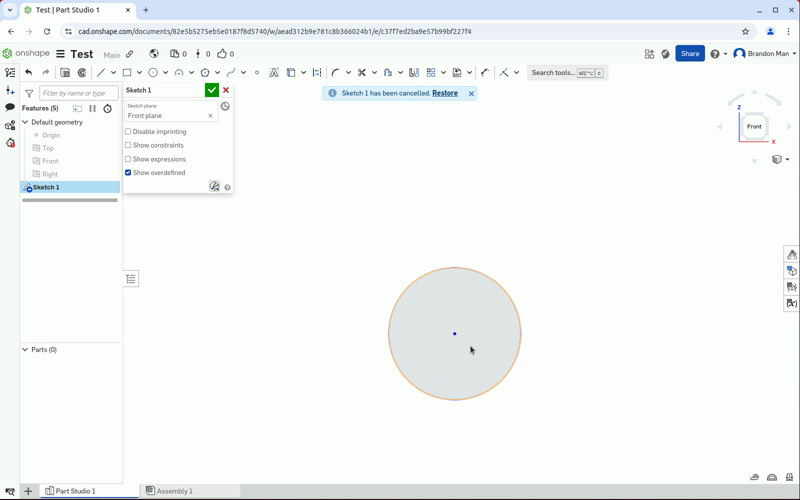
scroll(6)
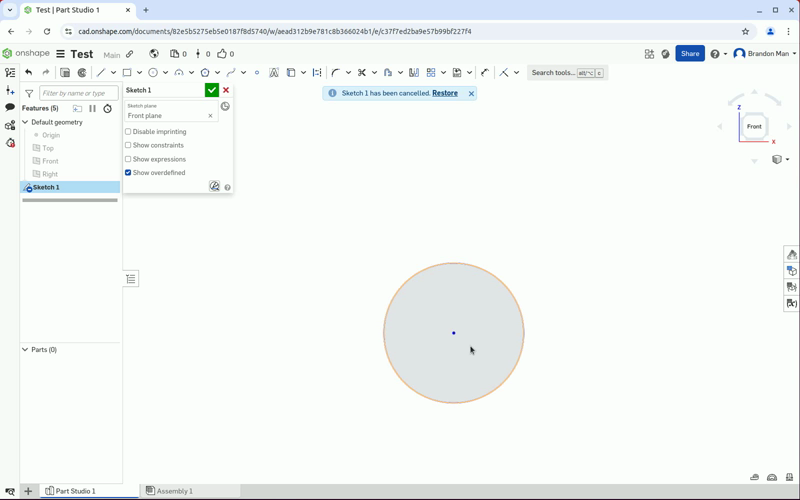
scroll(6)
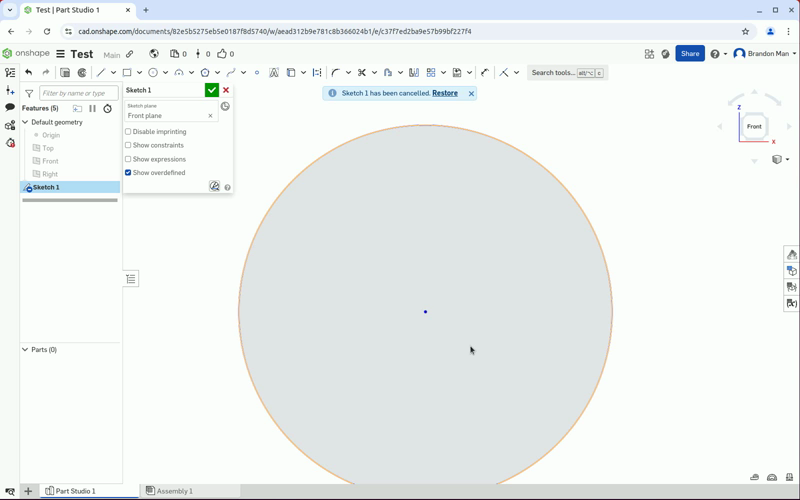
click(470, 345)
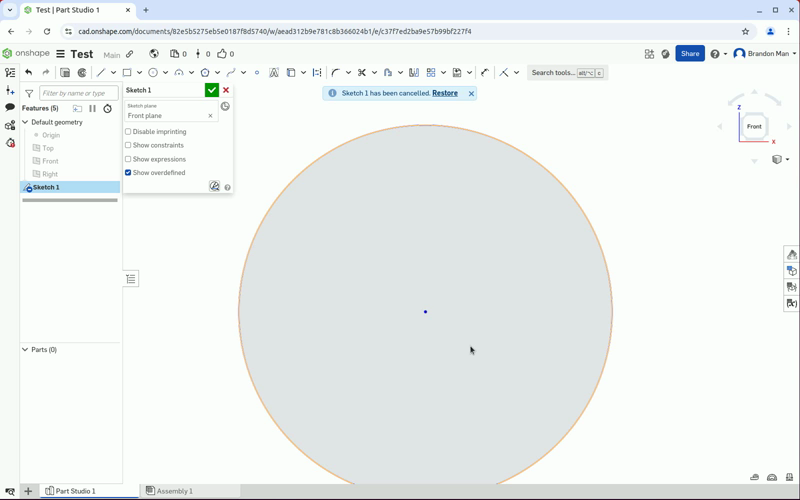
scroll(-6)
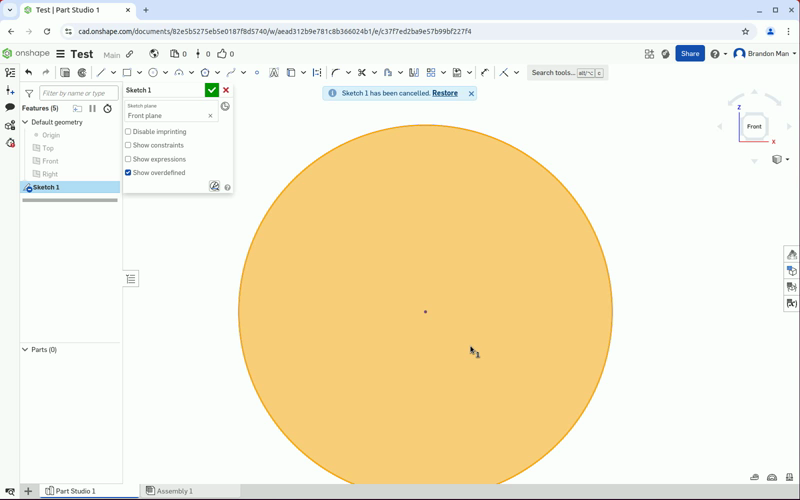
scroll(-6)
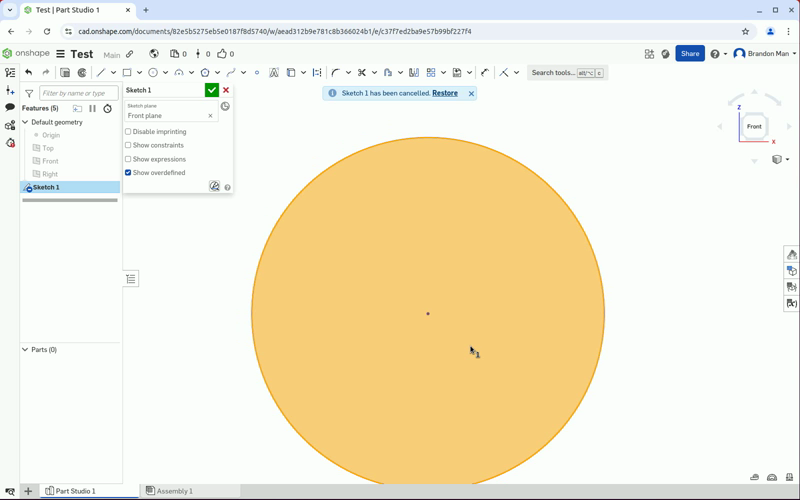
scroll(-6)
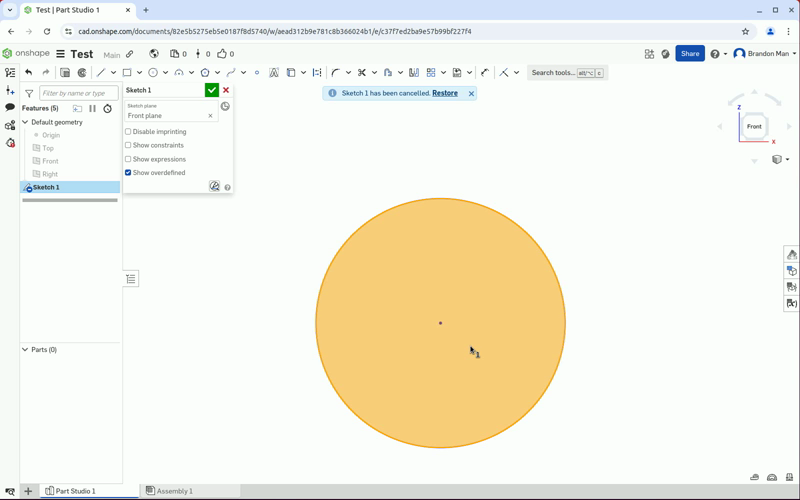
scroll(-6)
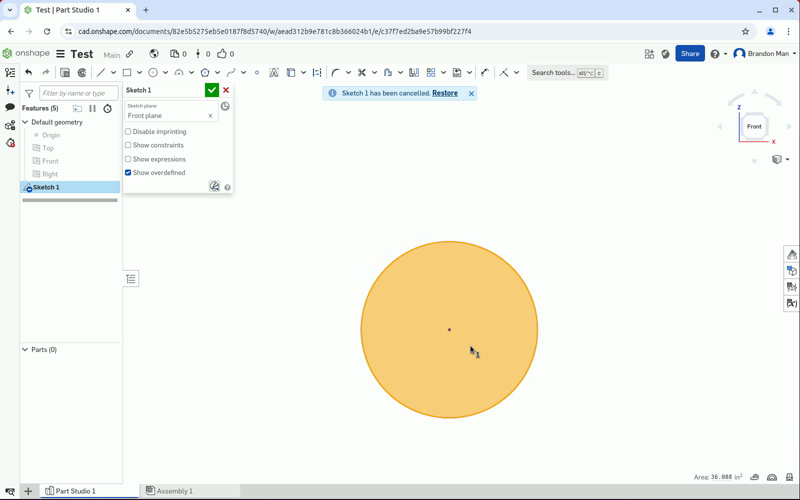
scroll(-6)
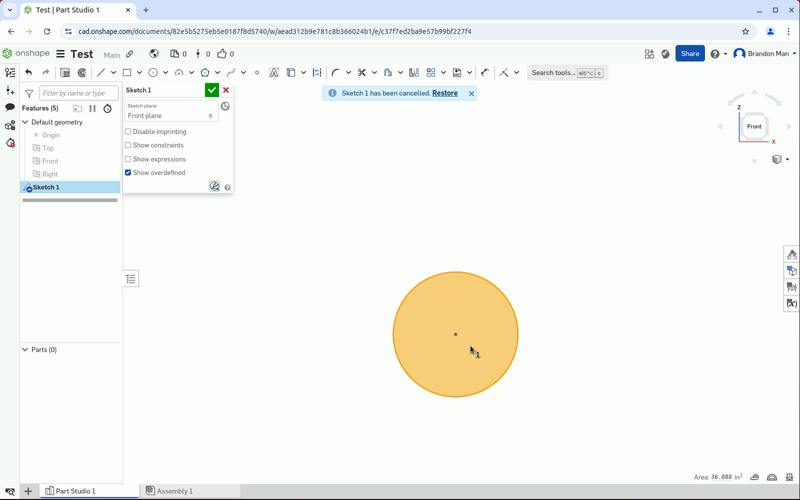
scroll(-6)
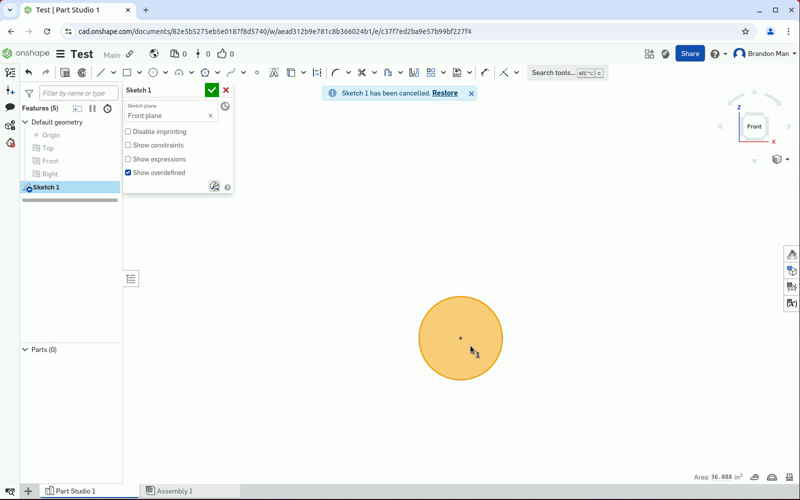
scroll(-6)
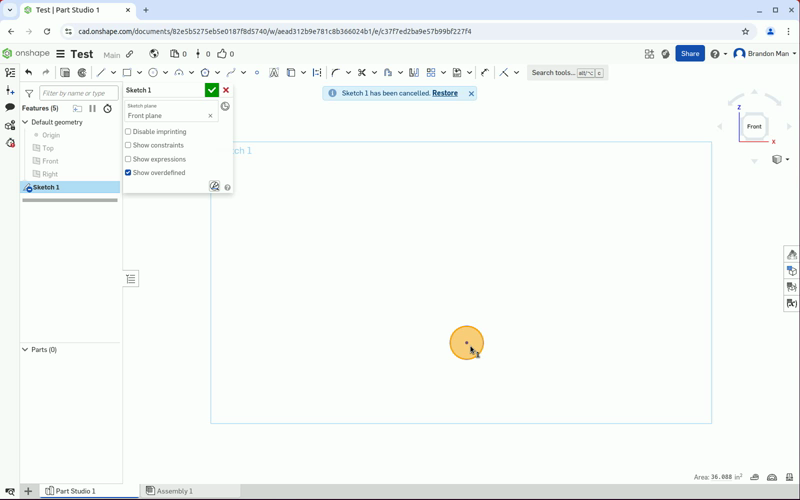
mouse_move(73, 352)
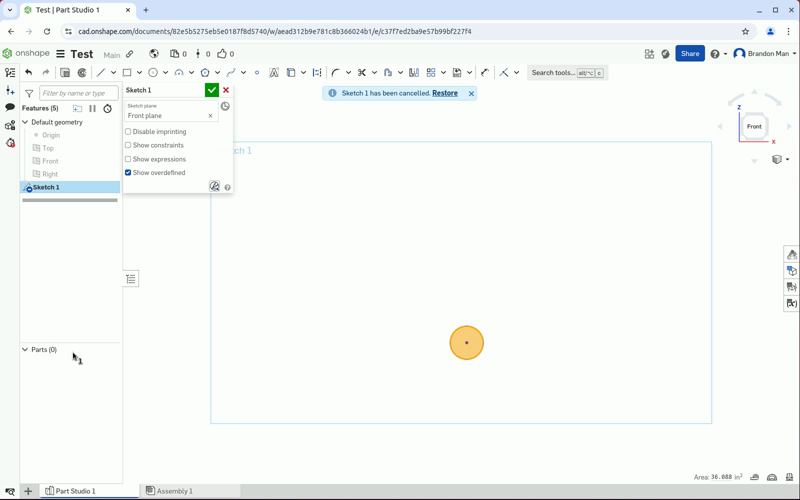
key(shift+y)
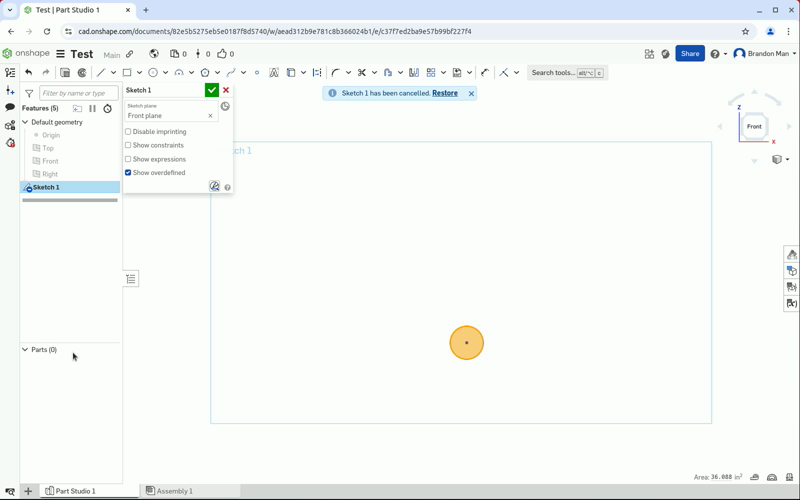
key(shift+e)
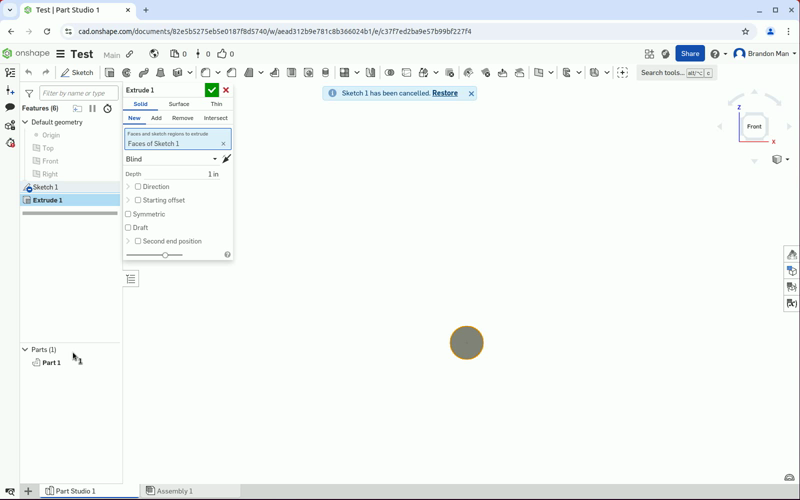
mouse_move(143, 106)
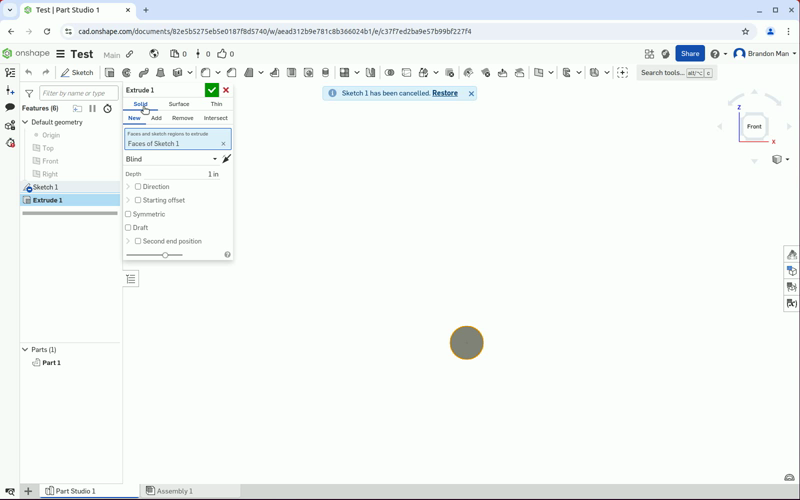
click(143, 106)
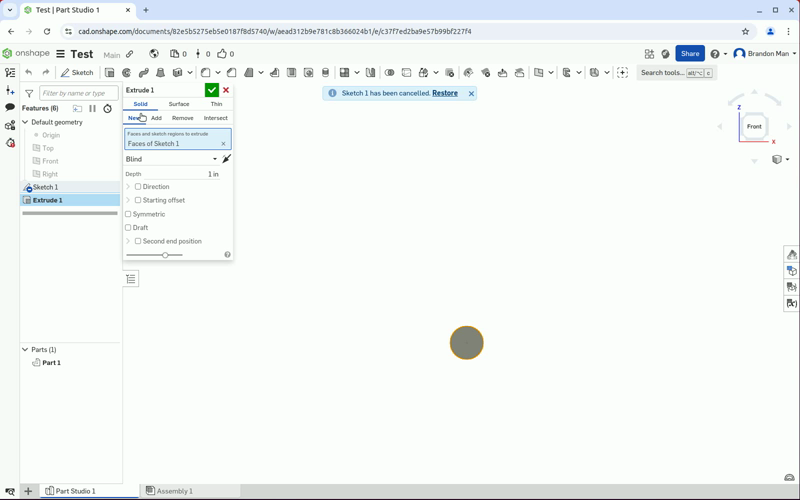
mouse_move(137, 120)
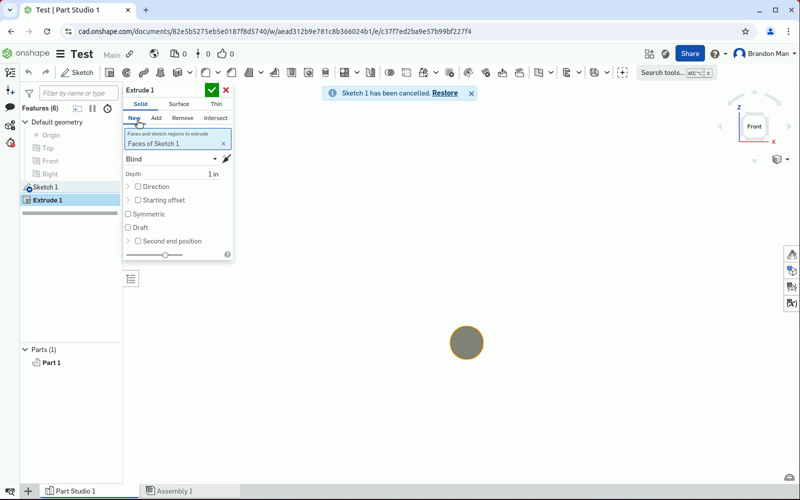
click(137, 120)
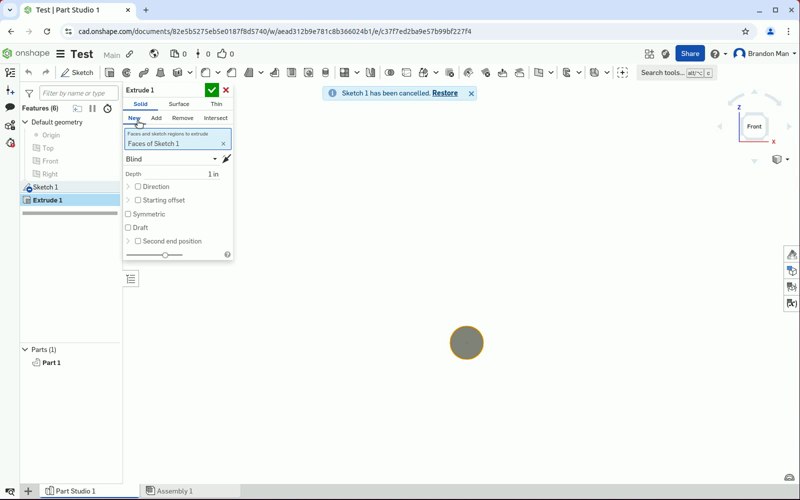
key(tab, 4)
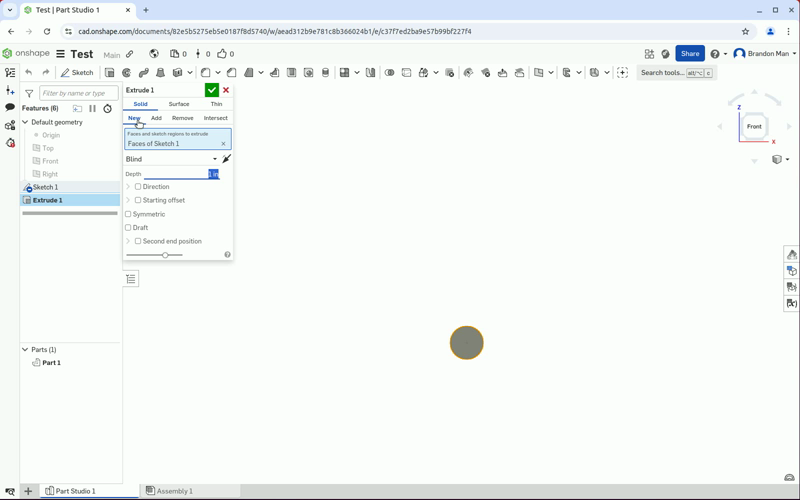
text(0.482)
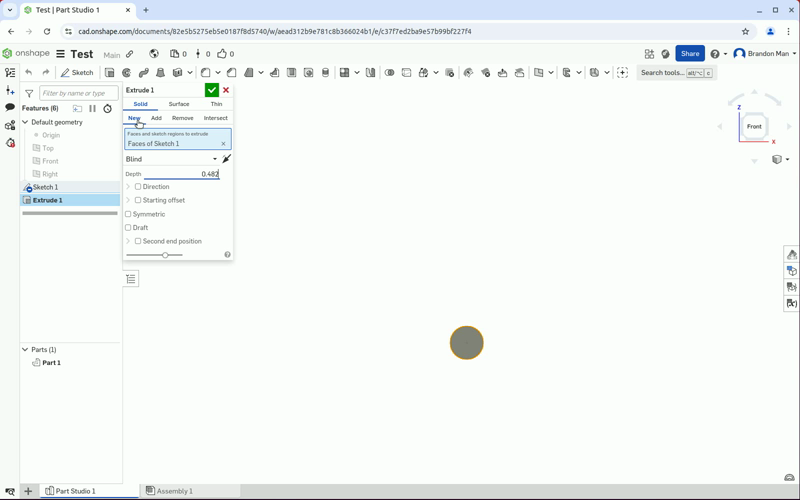
key(tab, 3)
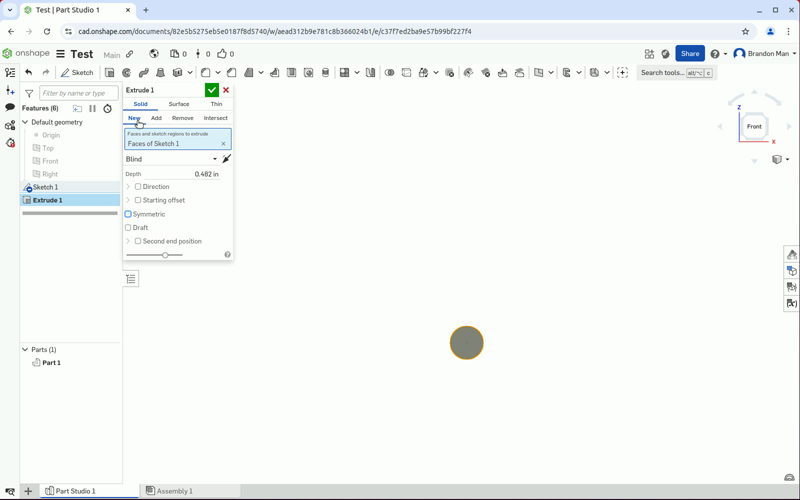
key(space)
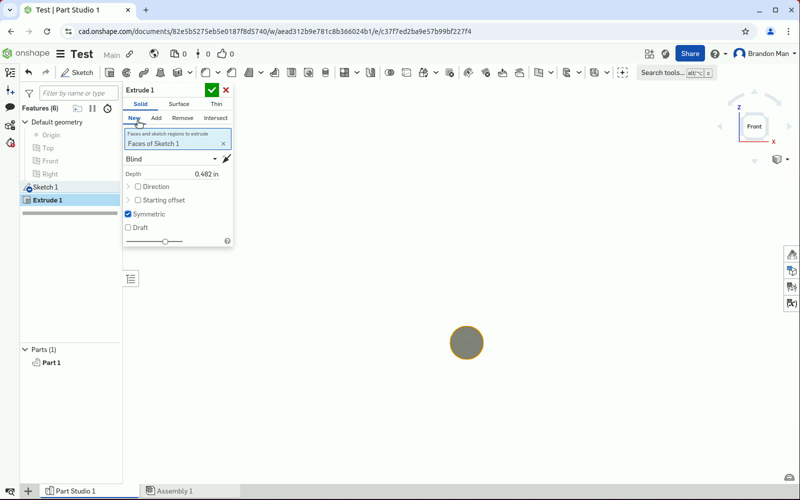
key(enter)
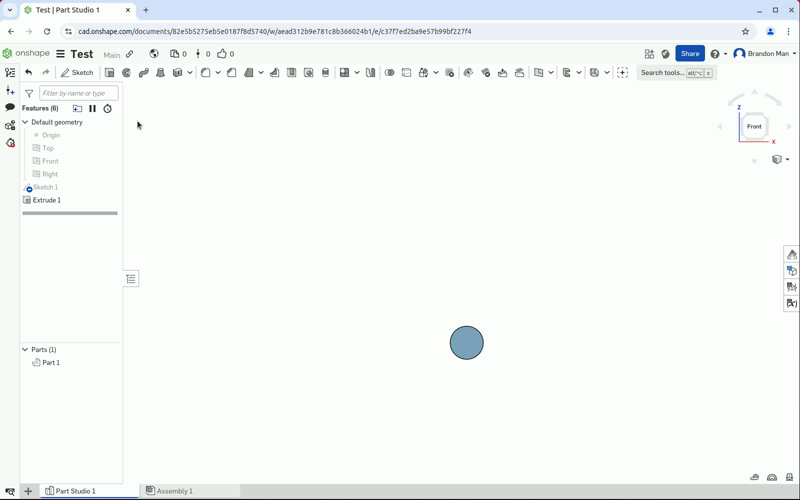
key(shift+h)
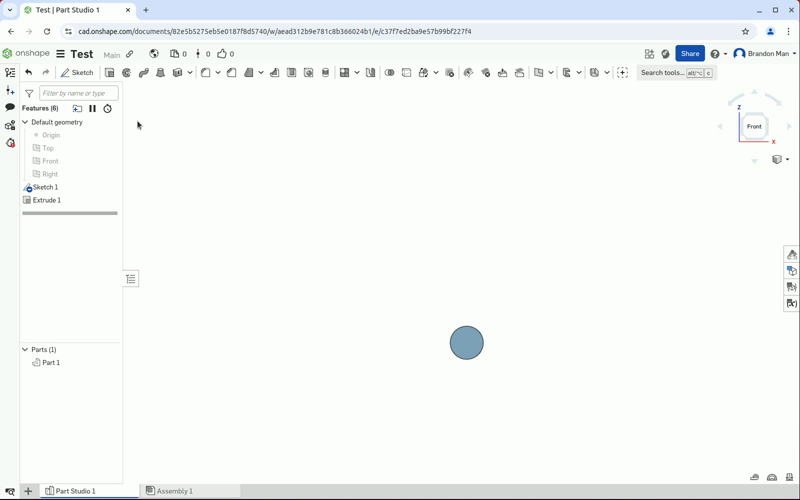
key(shift+h)
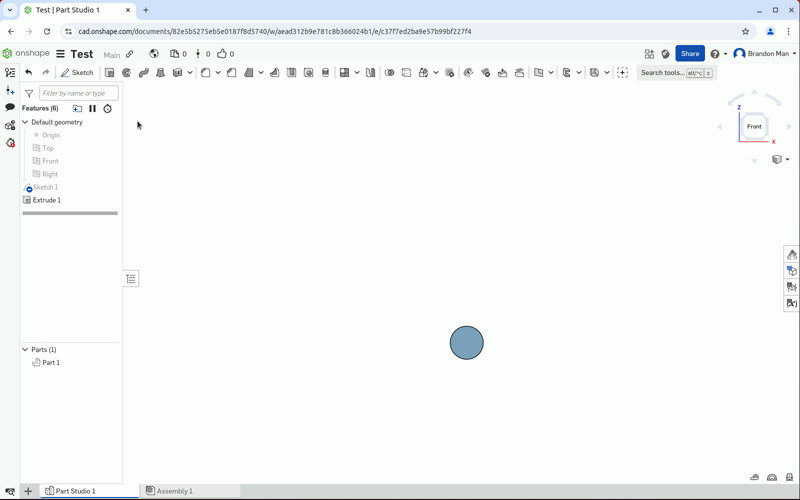
mouse_move(73, 189)
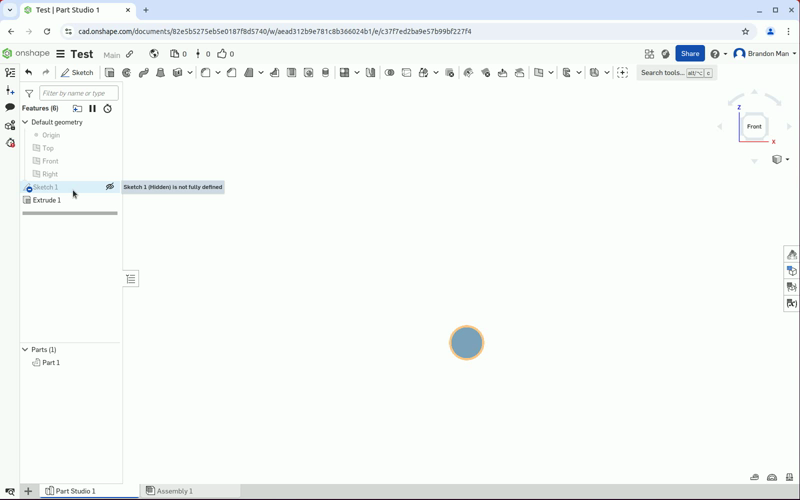
click(73, 189)
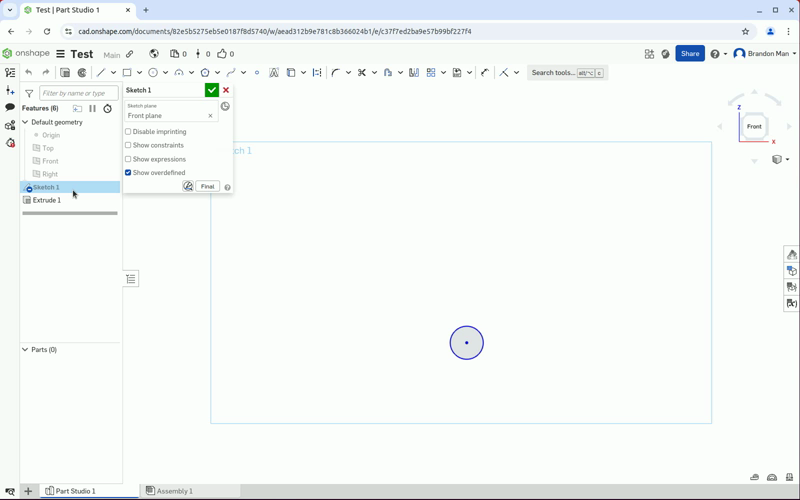
mouse_move(229, 92)
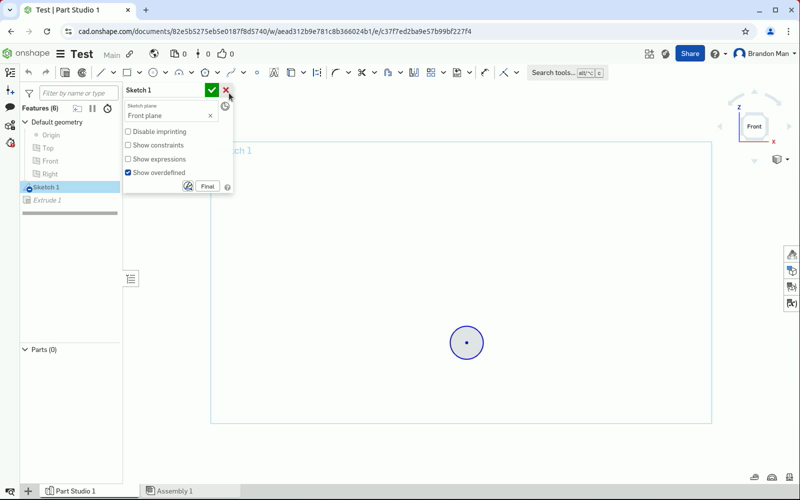
click(229, 92)
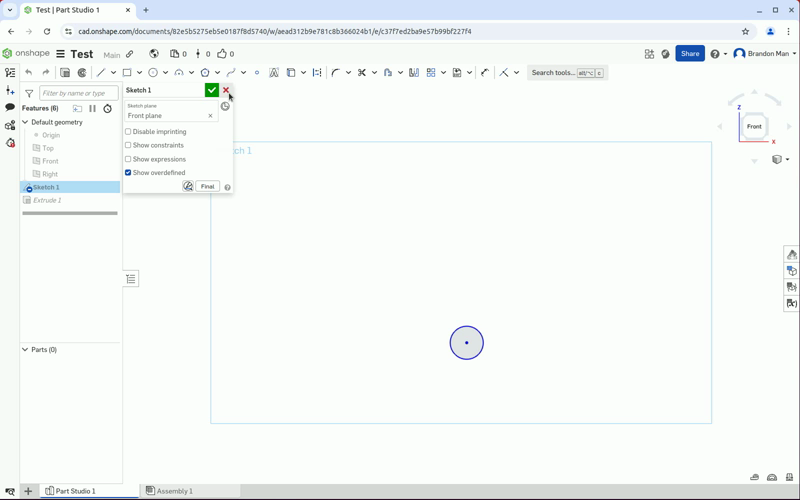
key(shift+s)
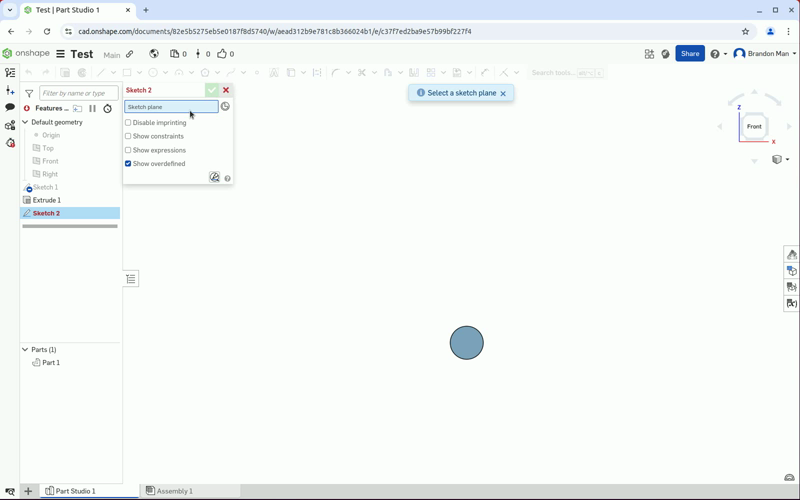
mouse_move(73, 163)
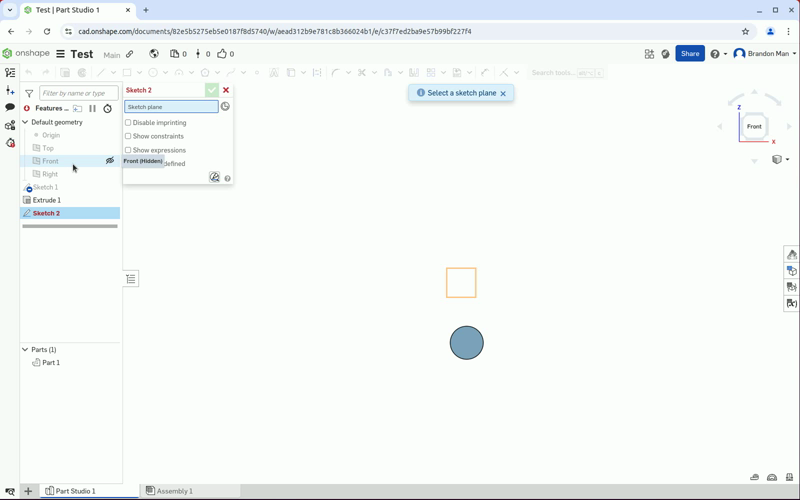
click(73, 163)
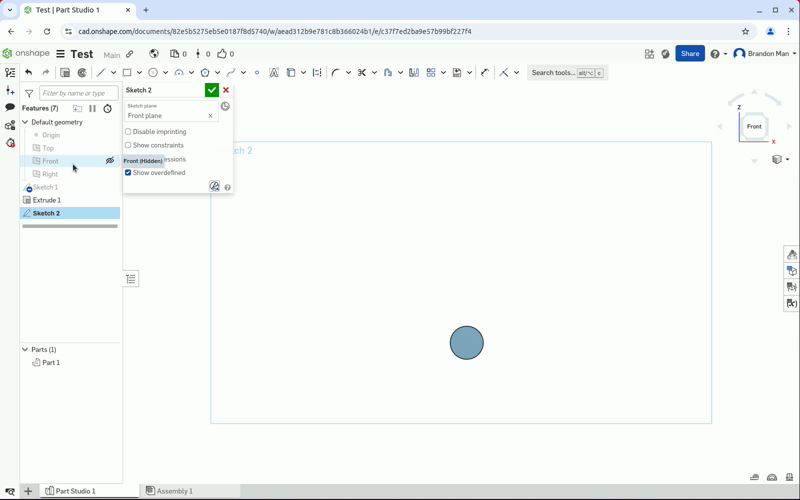
mouse_move(73, 352)
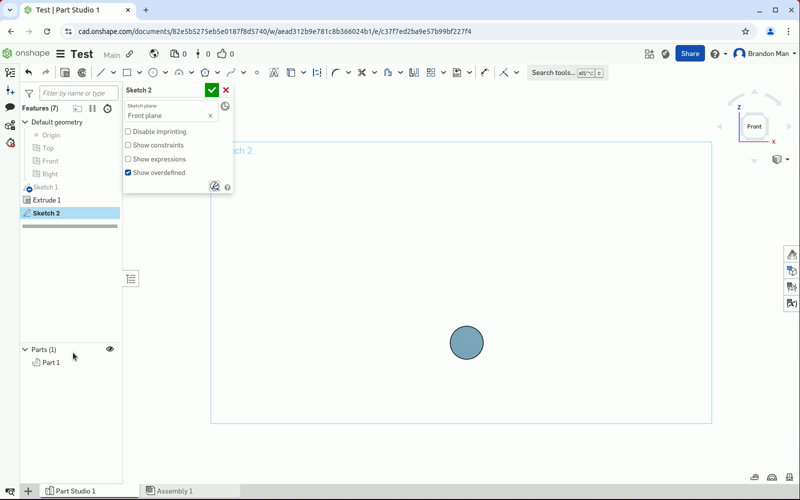
key(y)
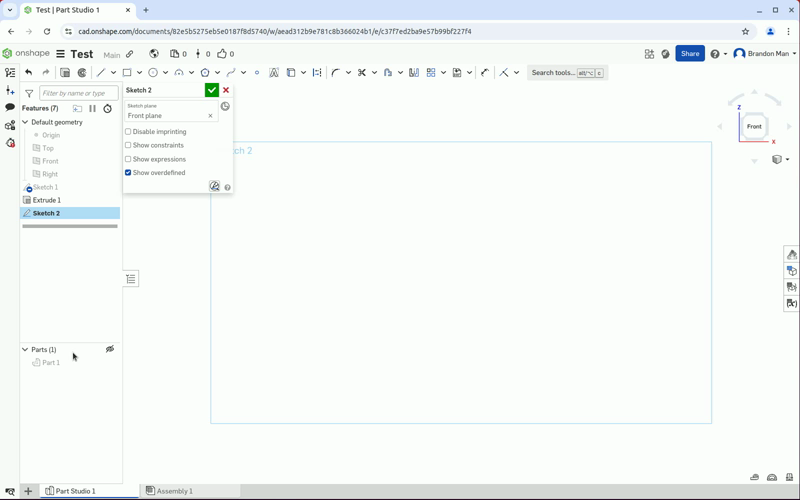
key(a)
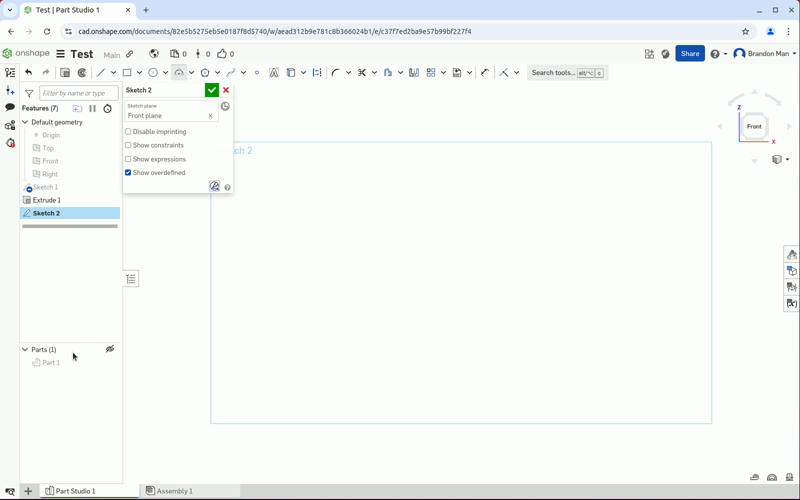
key_down(shift)
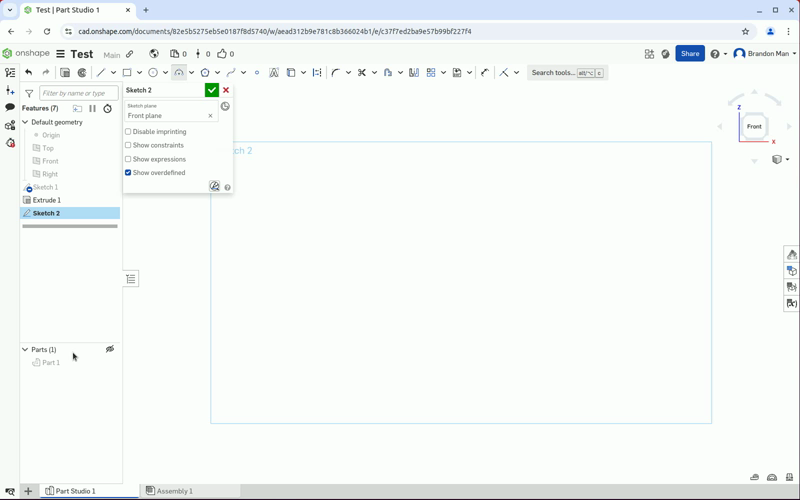
mouse_move(452, 334)
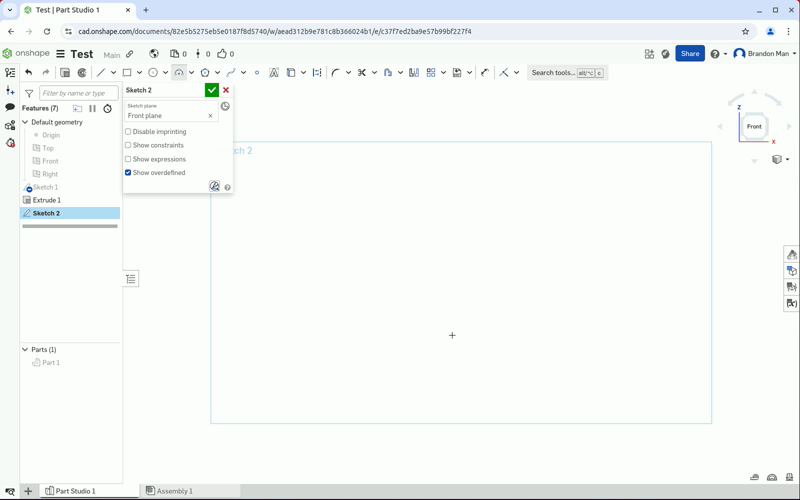
click(452, 334)
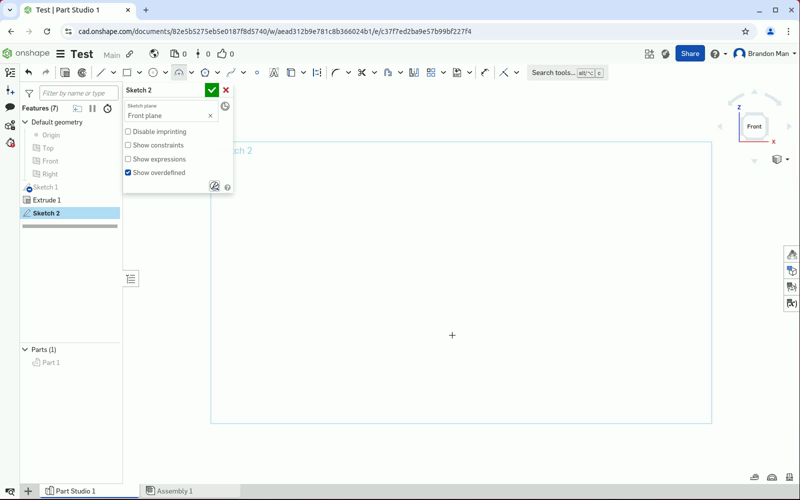
key_up(shift)
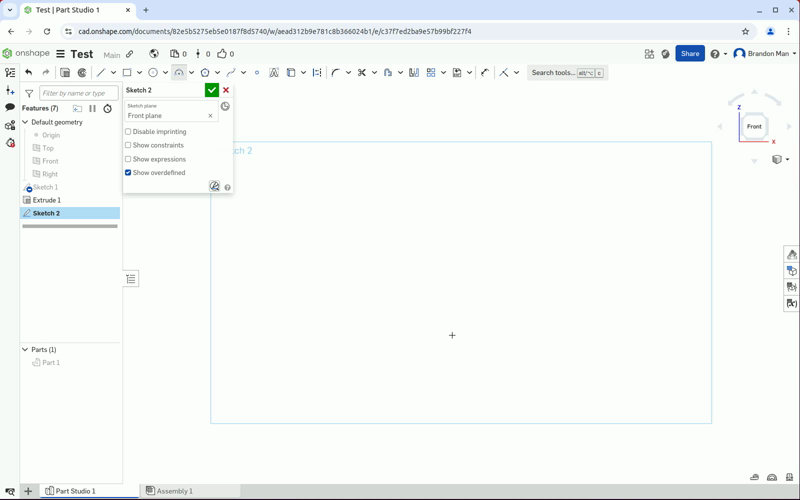
key_down(shift)
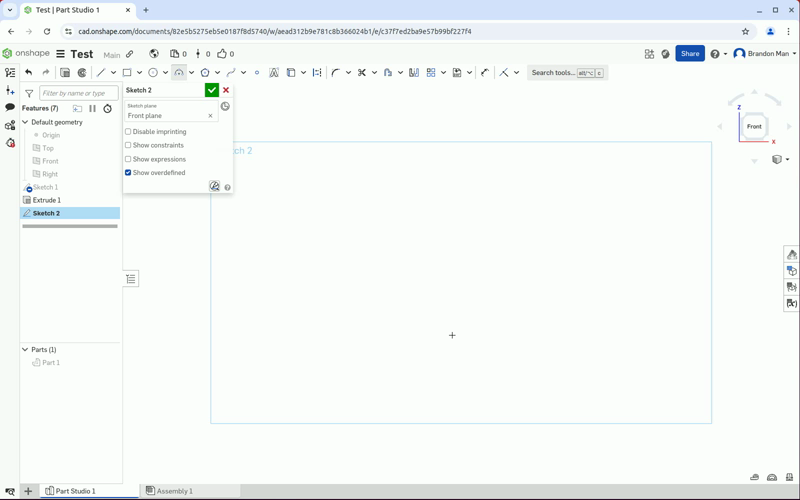
mouse_move(480, 348)
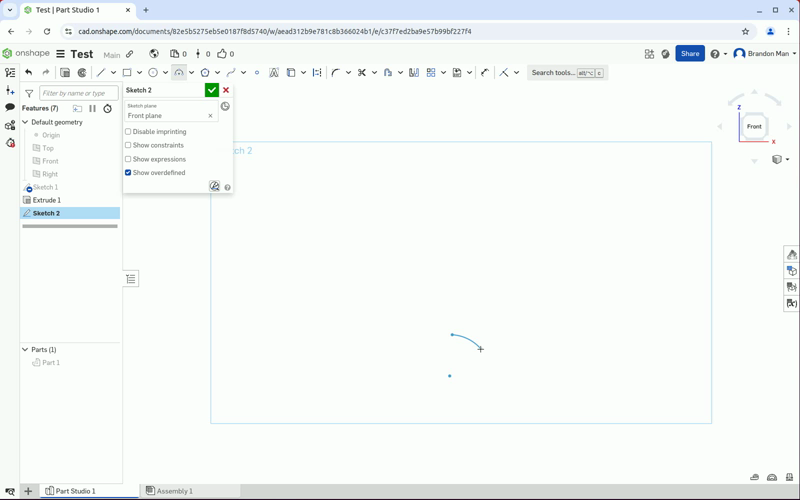
click(480, 348)
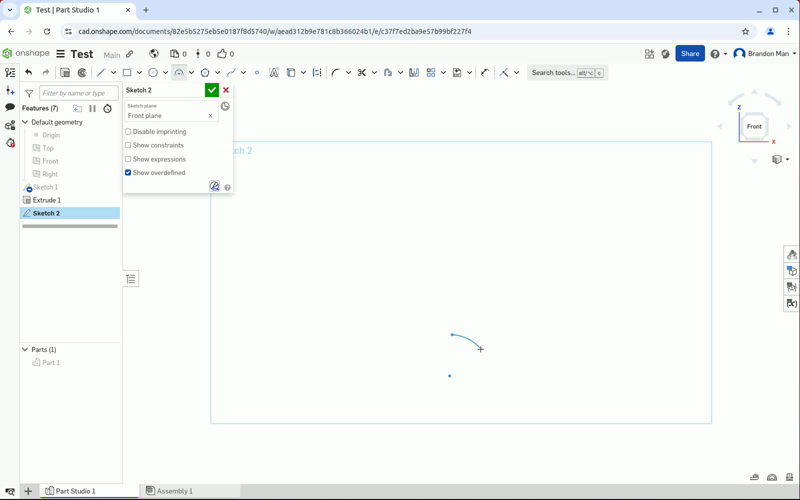
mouse_move(472, 329)
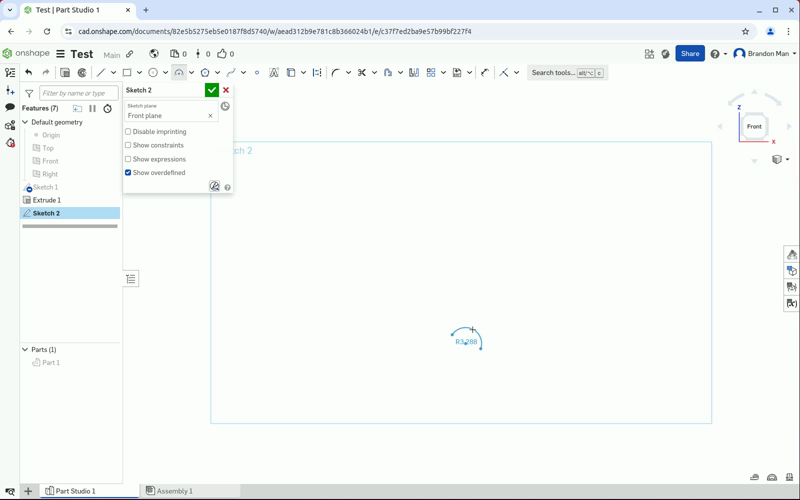
click(472, 329)
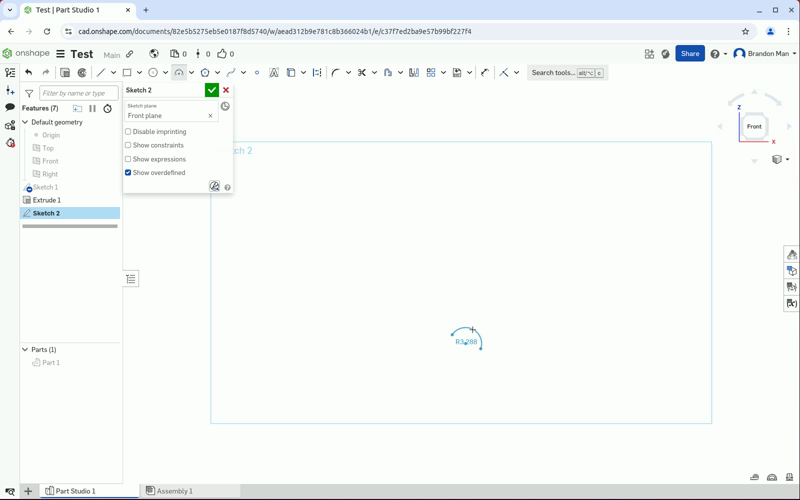
key_up(shift)
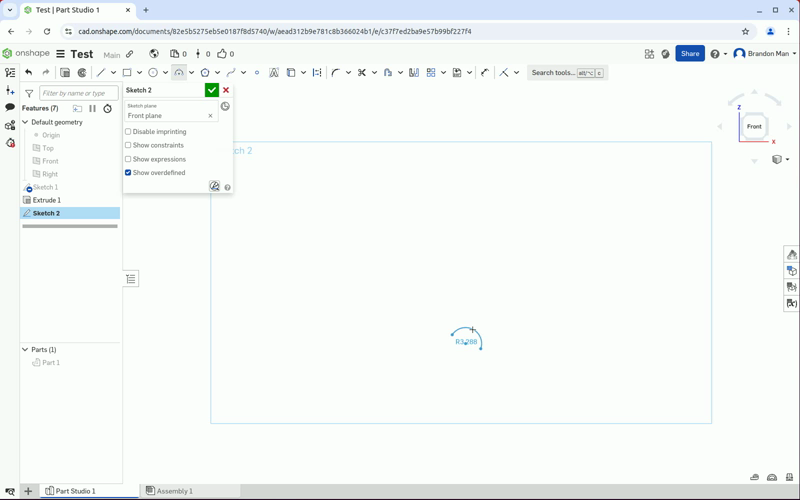
key(esc)
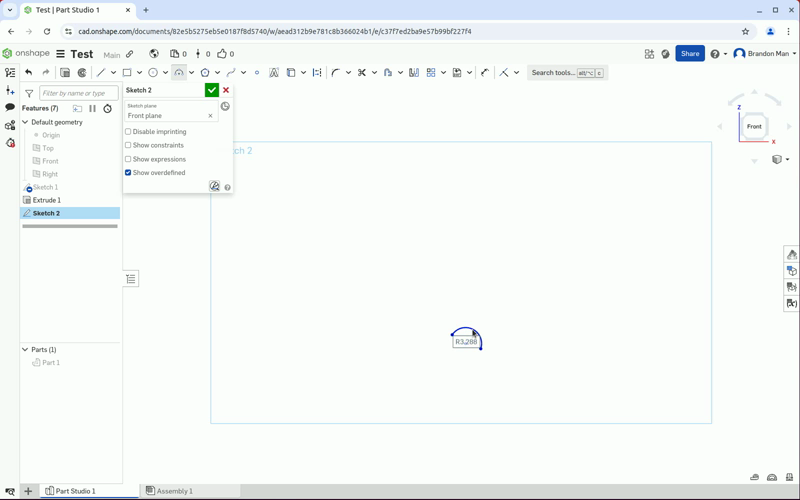
key(l)
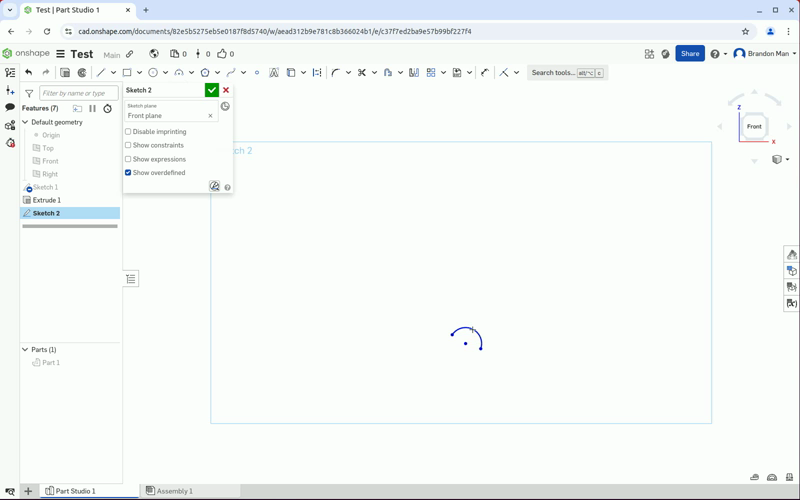
mouse_move(480, 348)
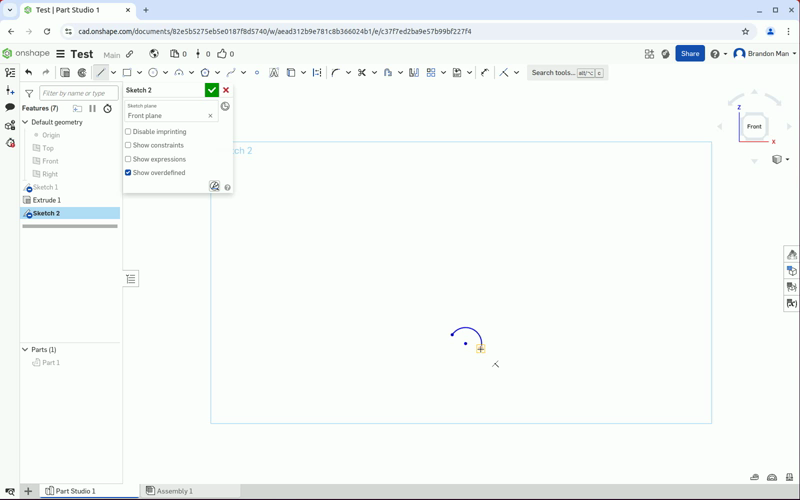
click(480, 348)
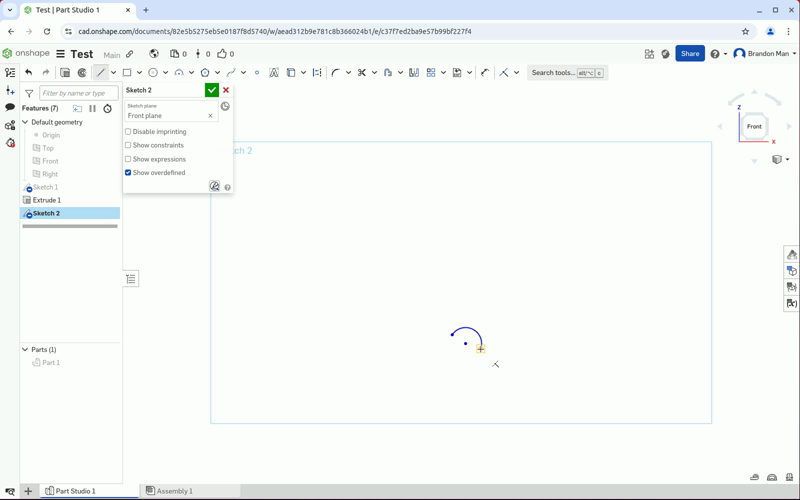
key_down(shift)
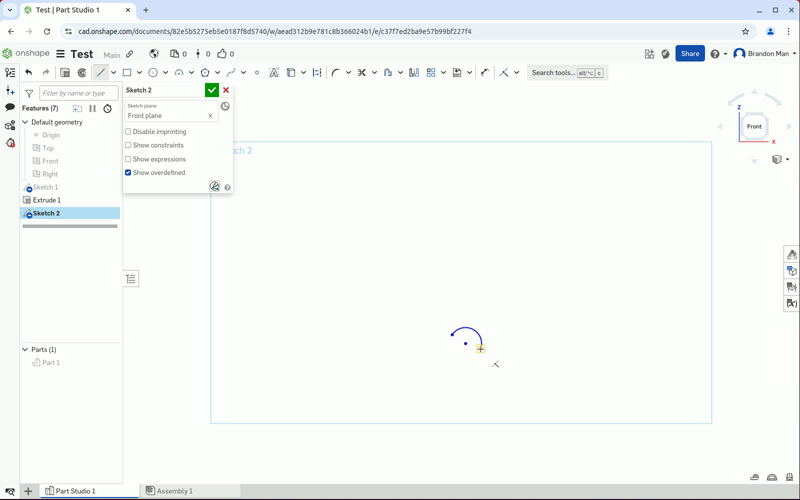
mouse_move(510, 348)
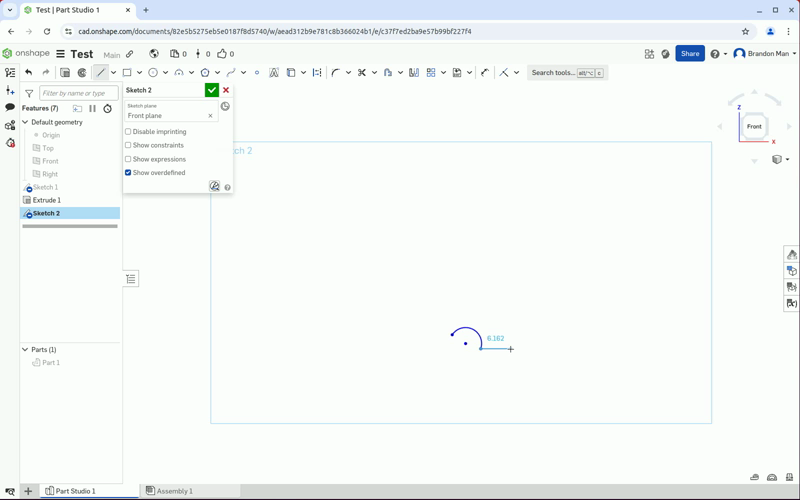
mouse_move(489, 334)
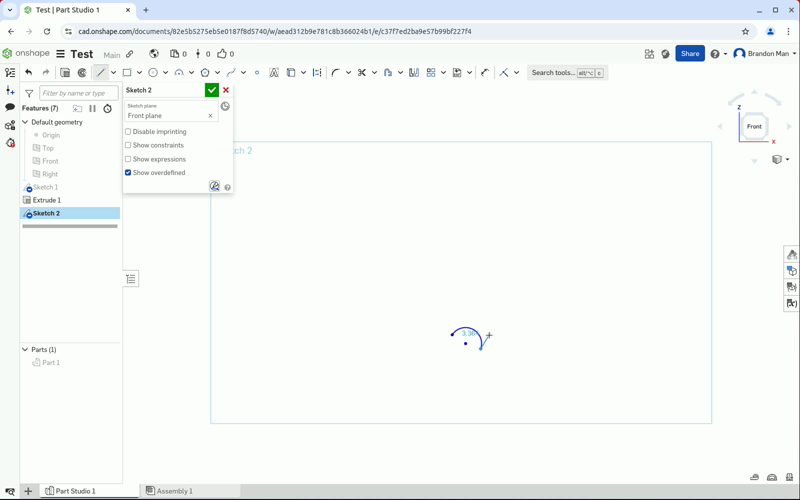
click(489, 334)
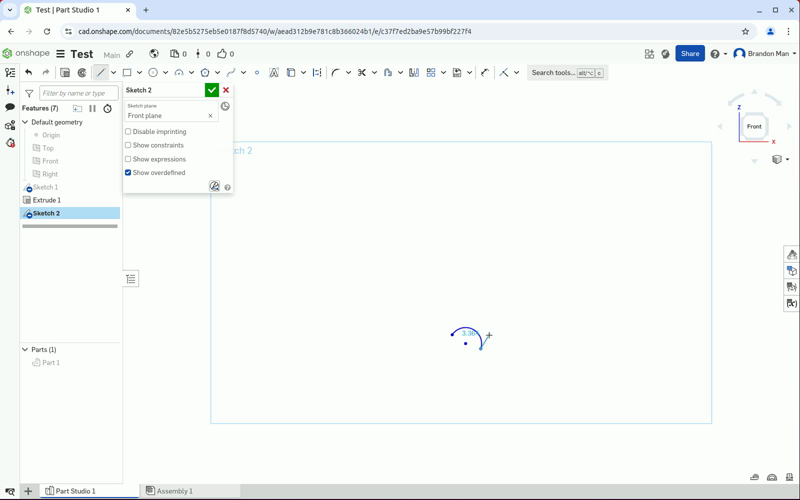
key_up(shift)
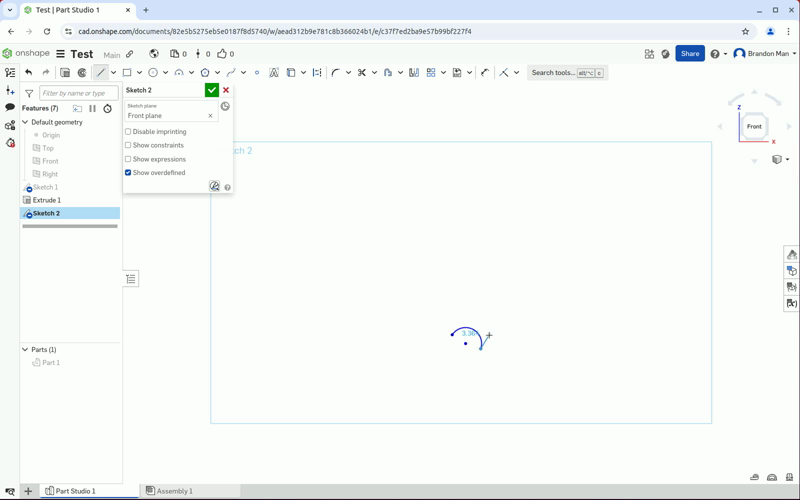
key_down(shift)
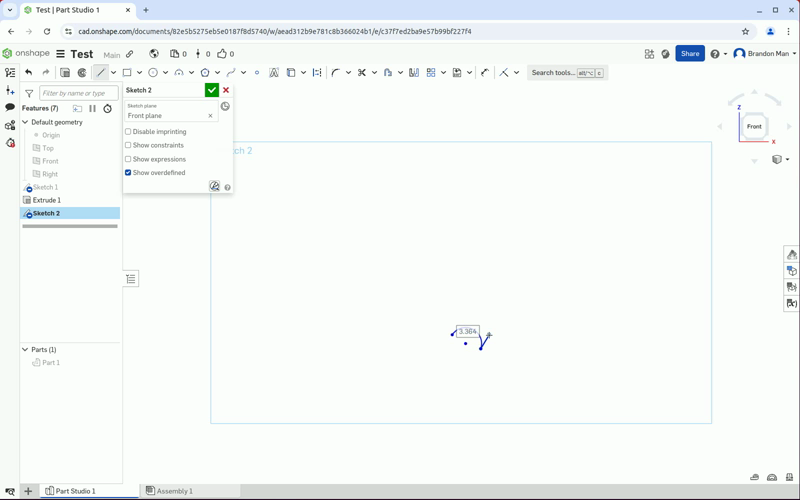
mouse_move(573, 334)
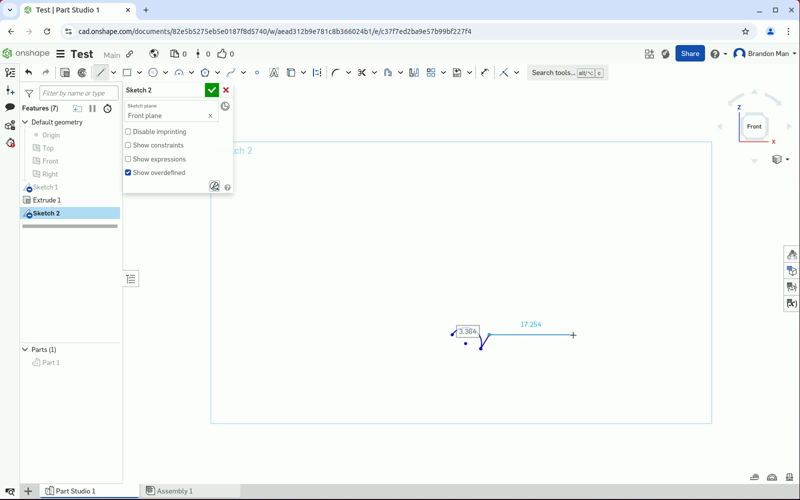
click(573, 334)
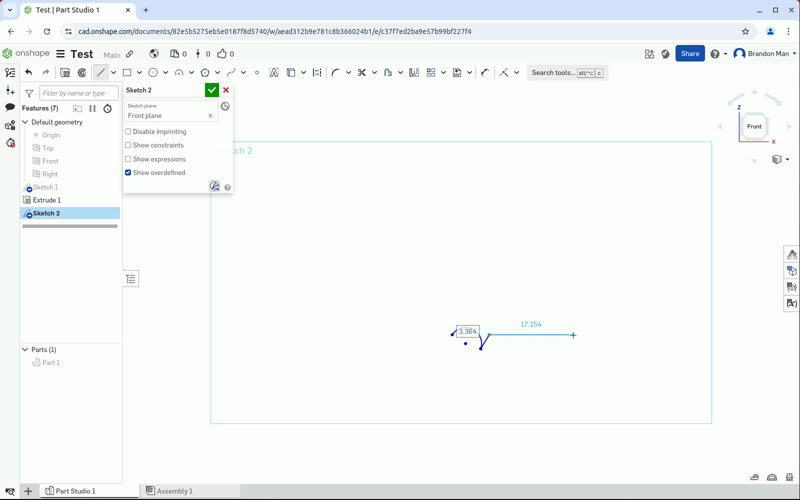
key_up(shift)
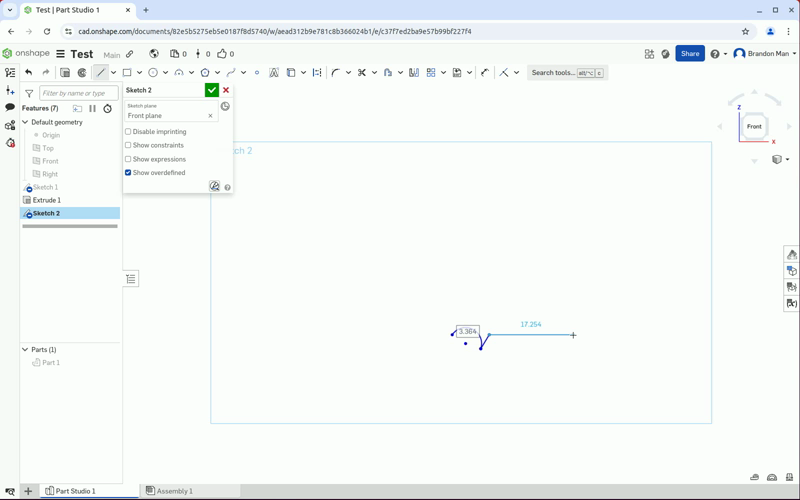
key_down(shift)
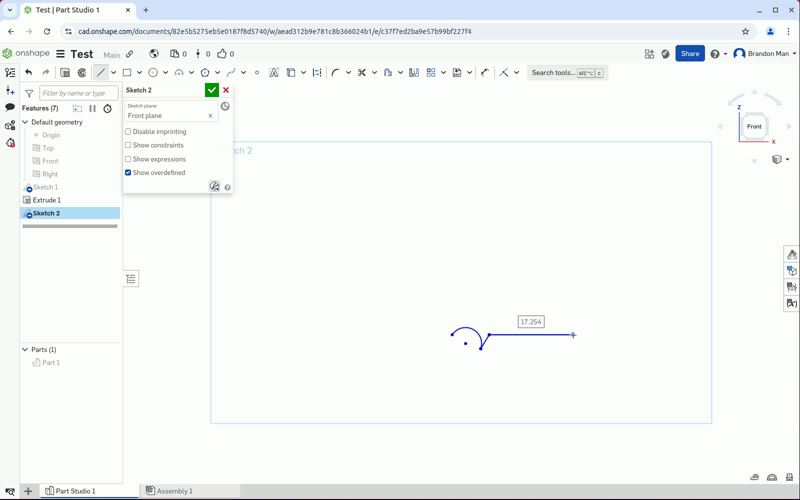
mouse_move(589, 334)
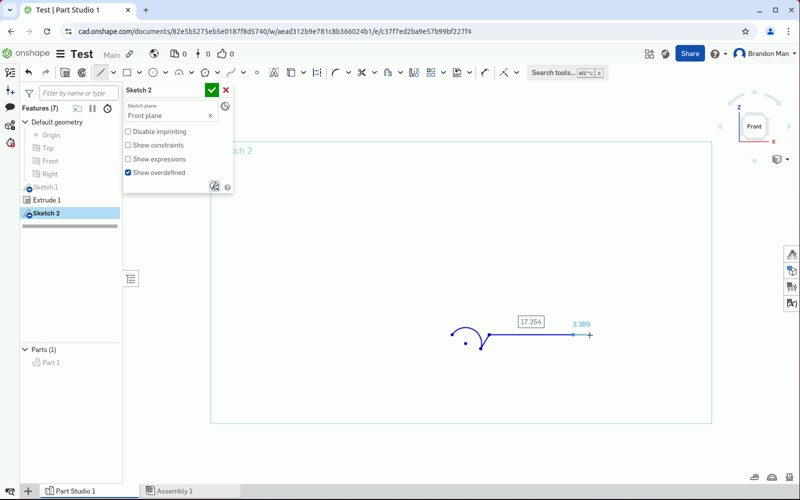
mouse_move(573, 282)
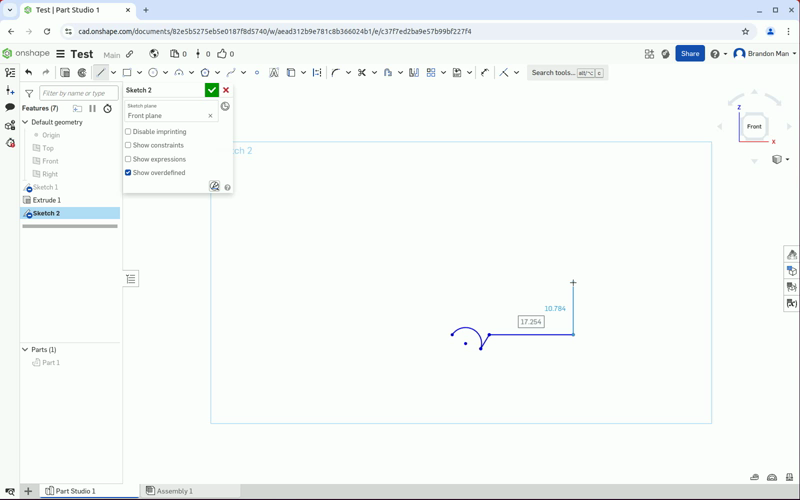
click(573, 282)
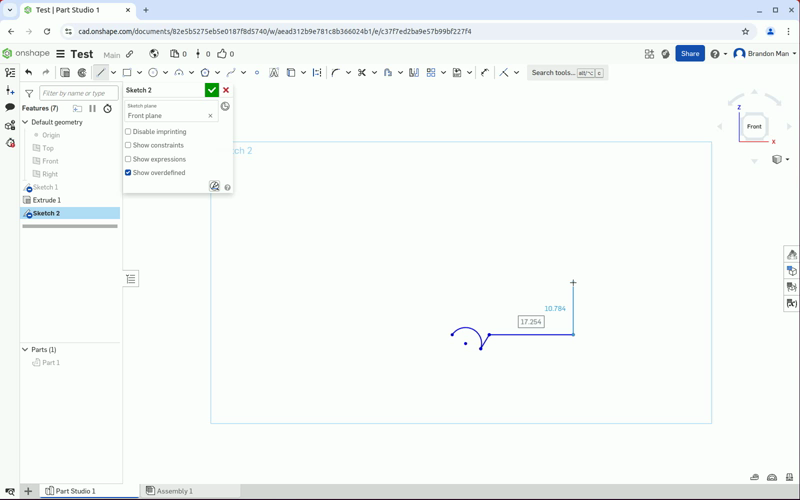
key_up(shift)
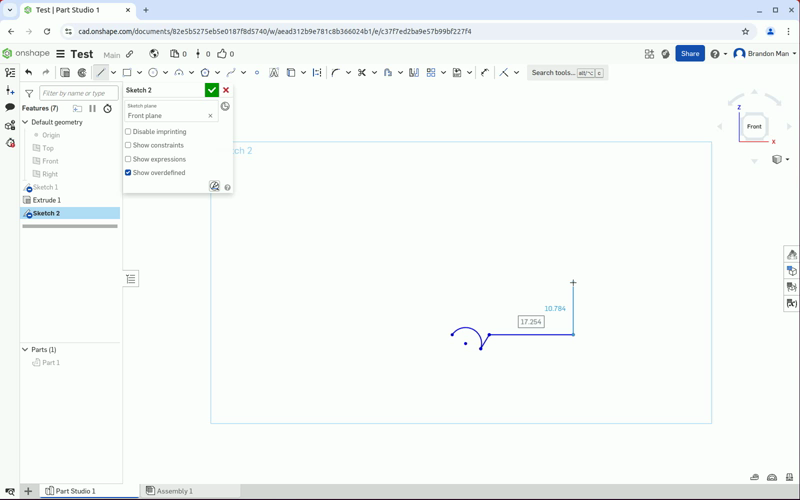
key_down(shift)
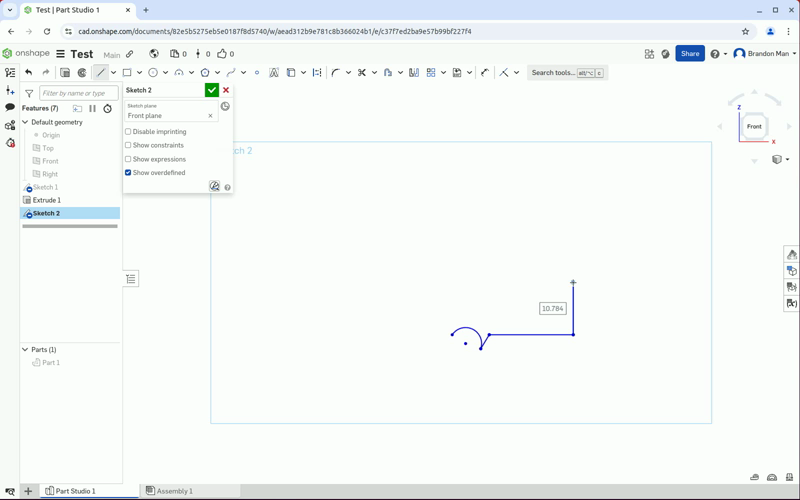
mouse_move(460, 282)
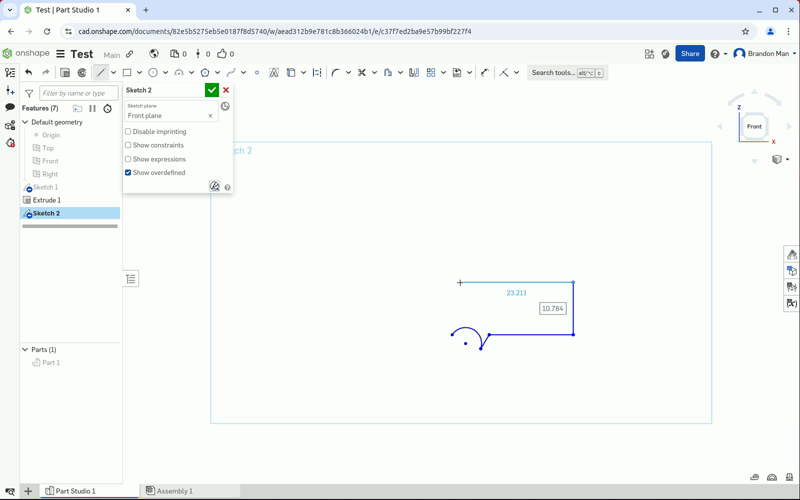
click(460, 282)
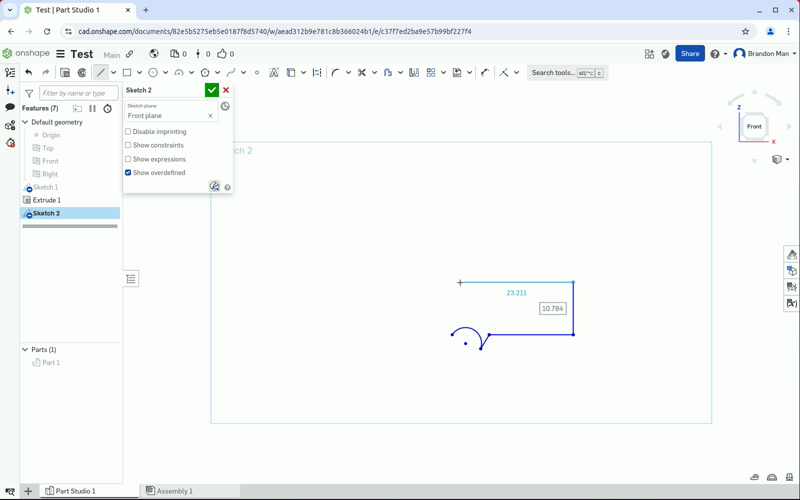
key_up(shift)
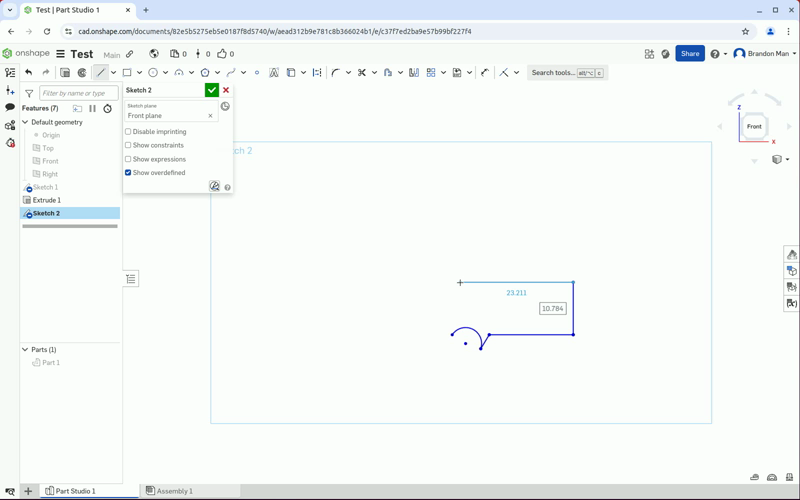
key_down(shift)
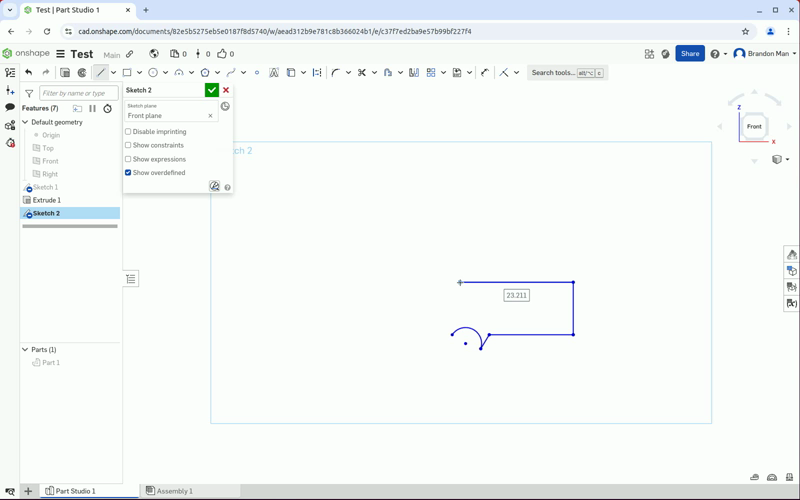
mouse_move(490, 282)
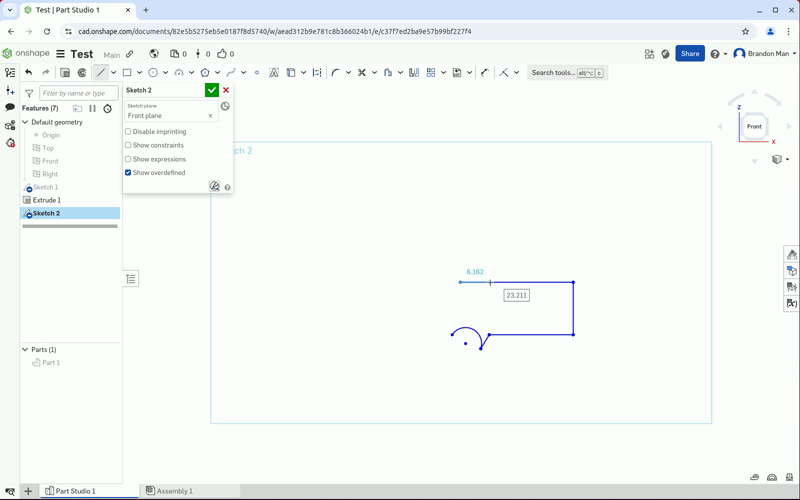
mouse_move(460, 320)
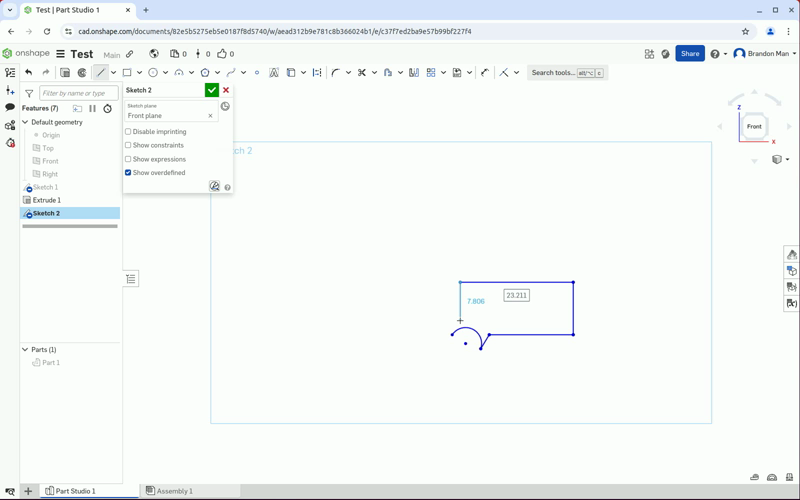
click(460, 320)
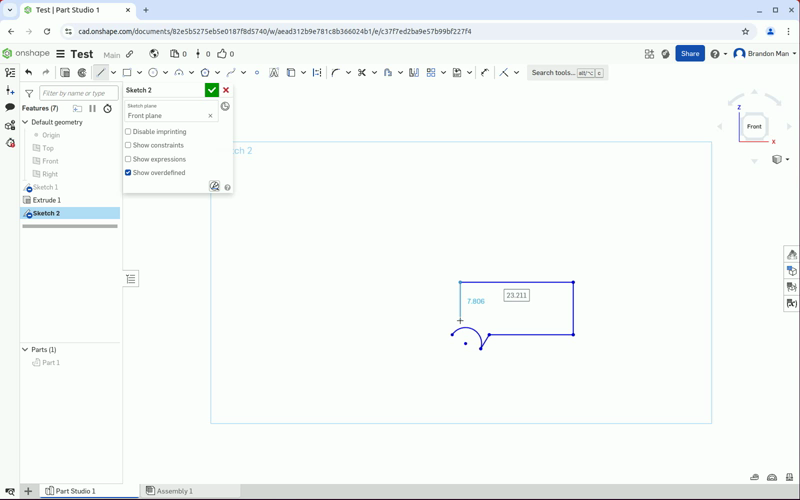
key_up(shift)
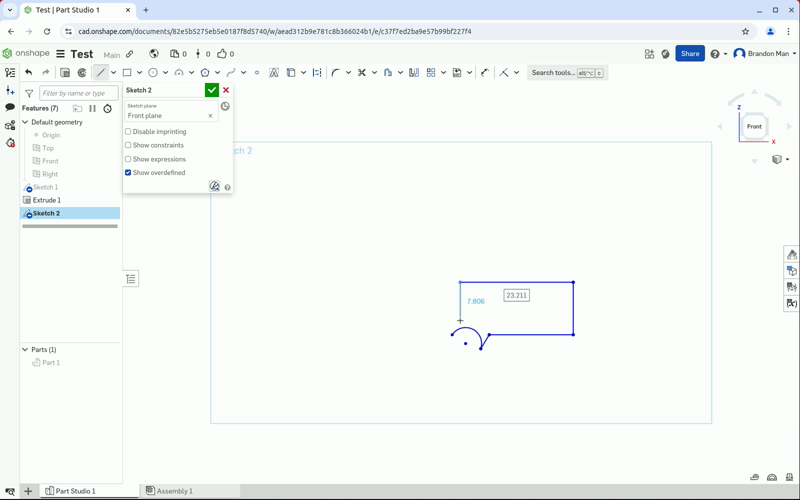
mouse_move(490, 320)
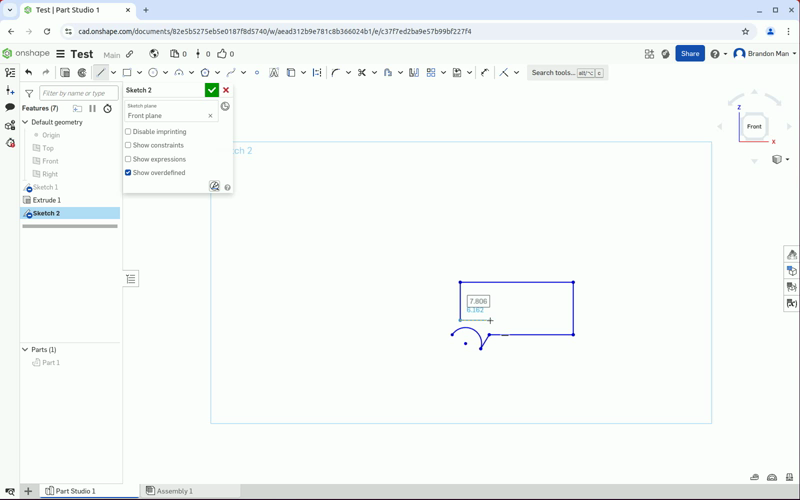
key_down(shift)
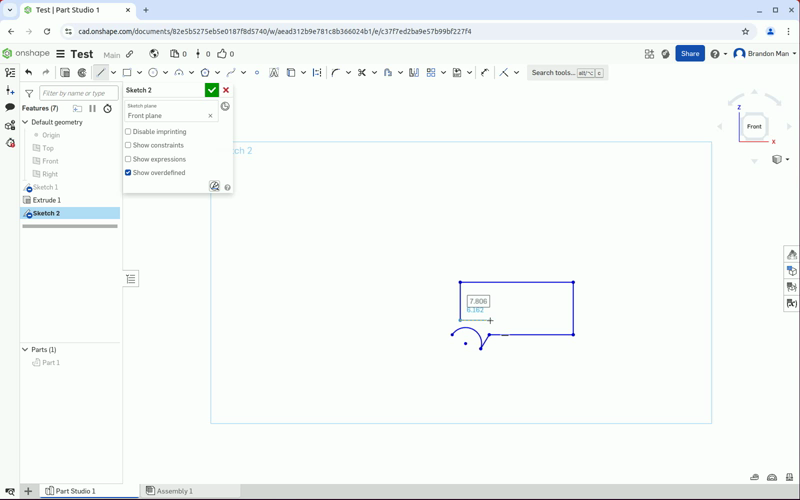
mouse_move(452, 334)
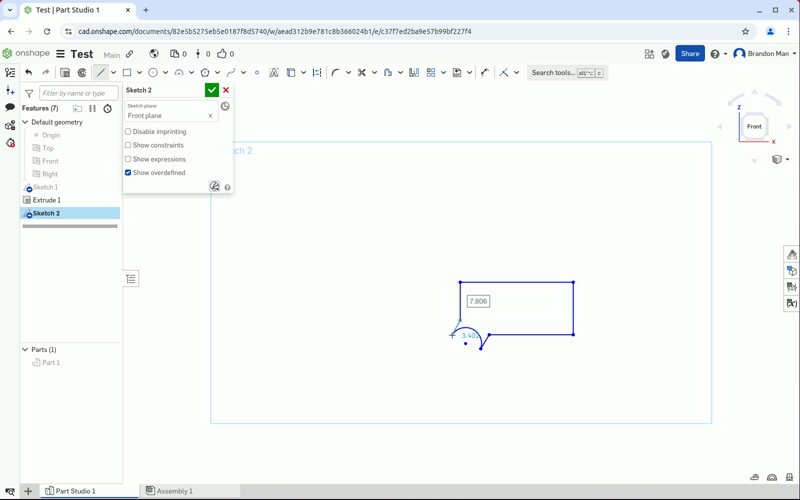
key_up(shift)
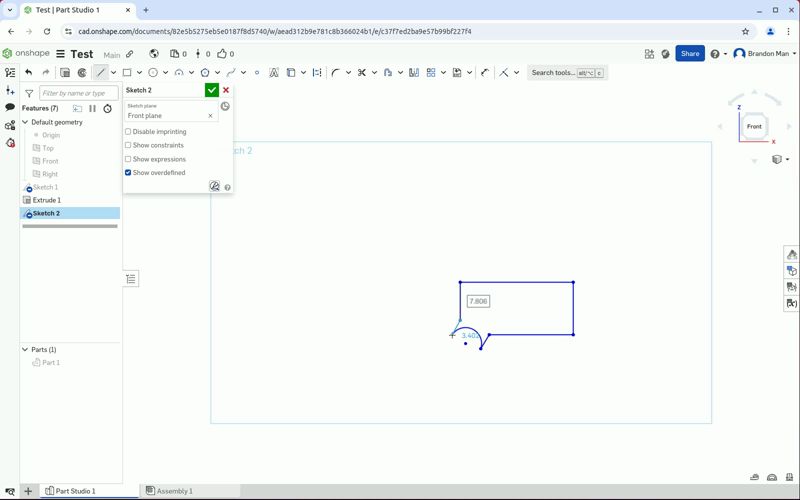
click(452, 334)
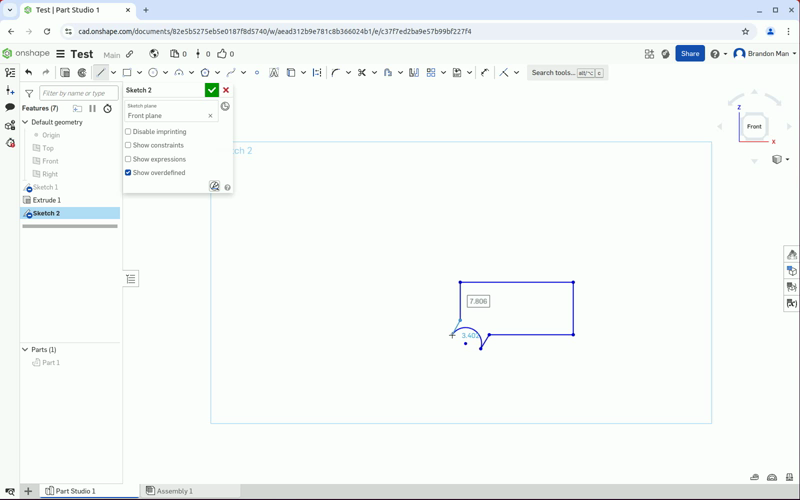
key(esc)
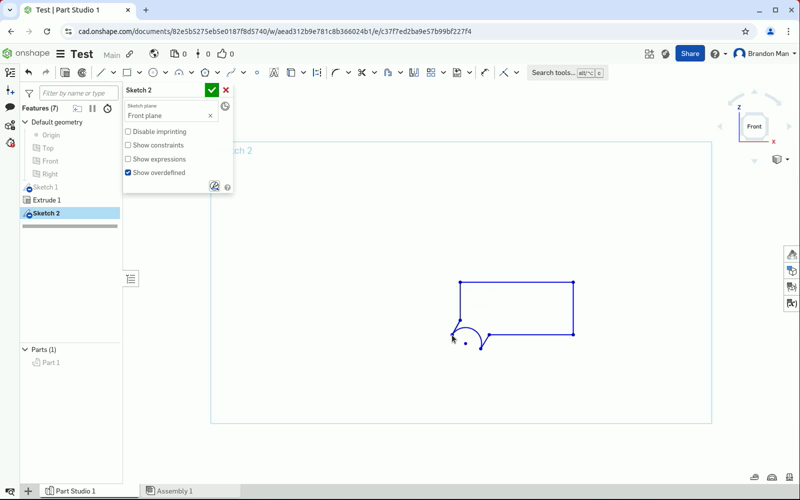
mouse_move(565, 330)
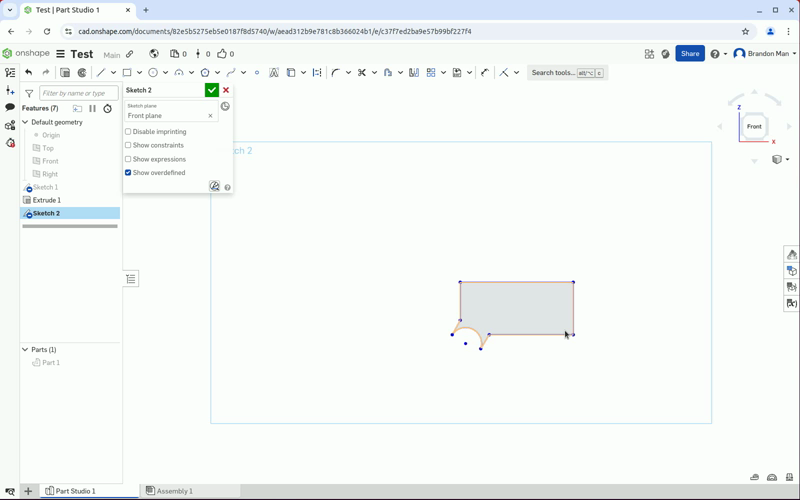
click(565, 330)
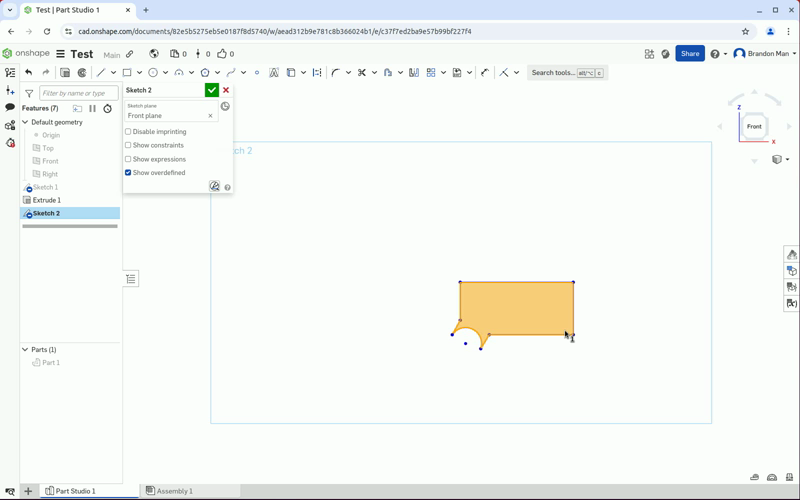
mouse_move(73, 352)
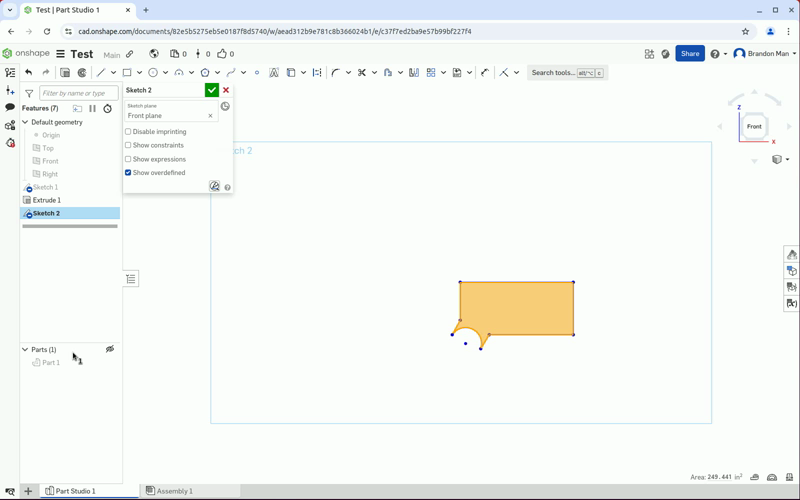
key(shift+y)
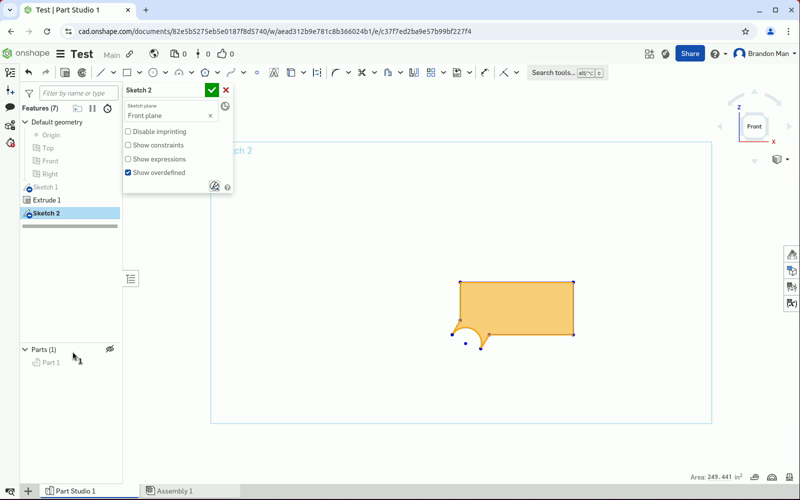
key(shift+e)
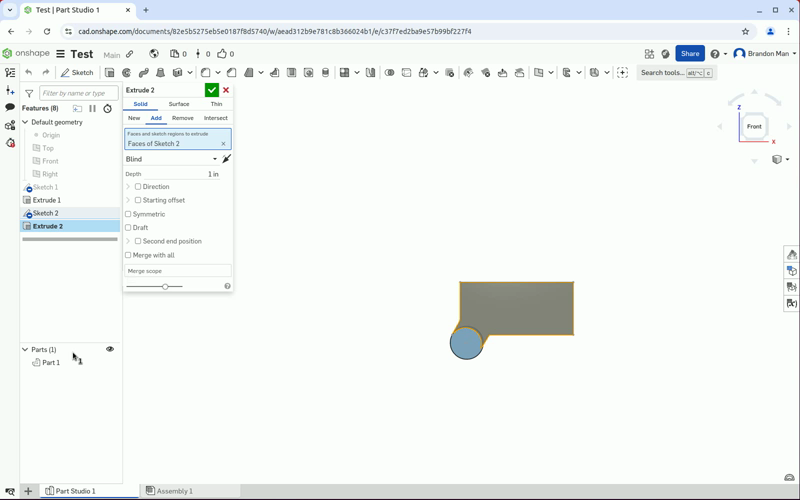
mouse_move(143, 106)
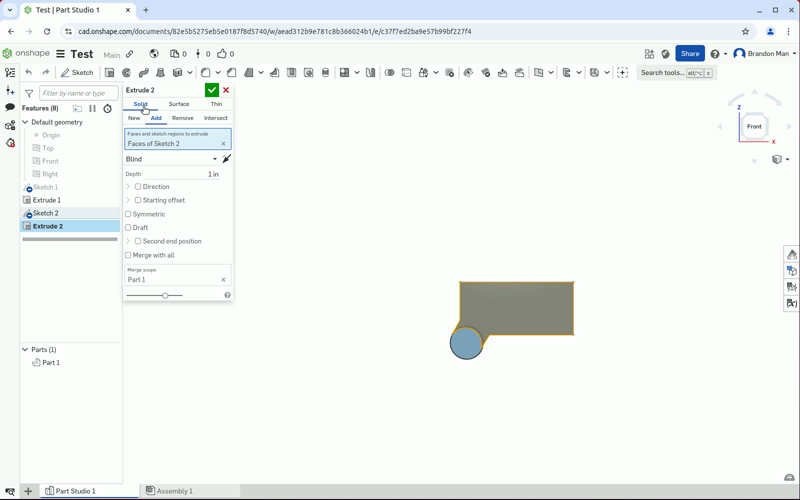
click(143, 106)
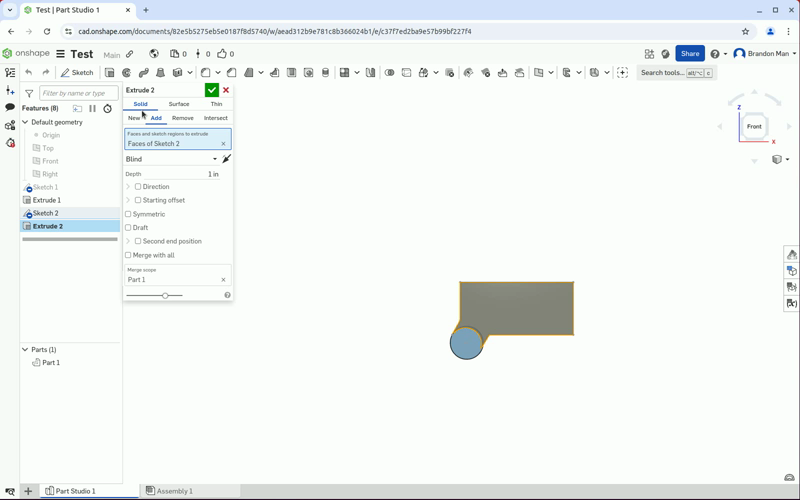
mouse_move(137, 120)
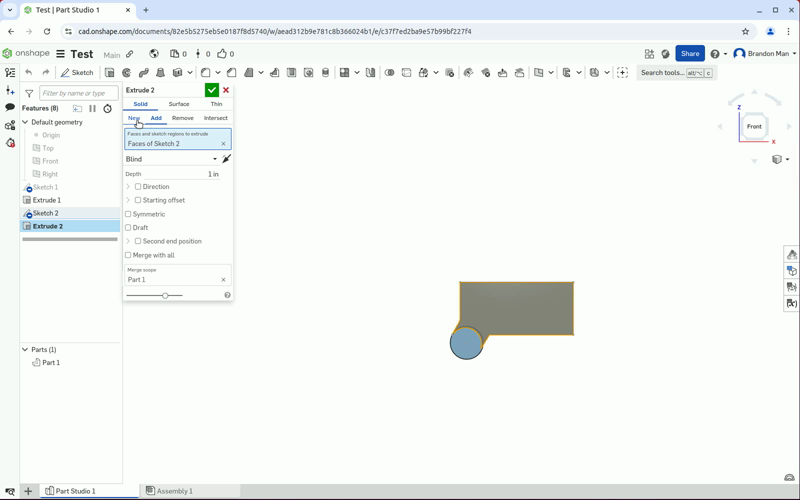
click(137, 120)
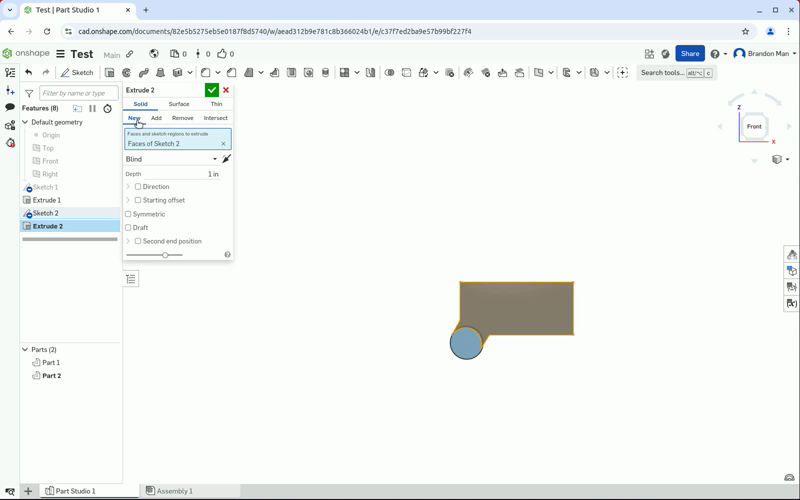
key(tab, 4)
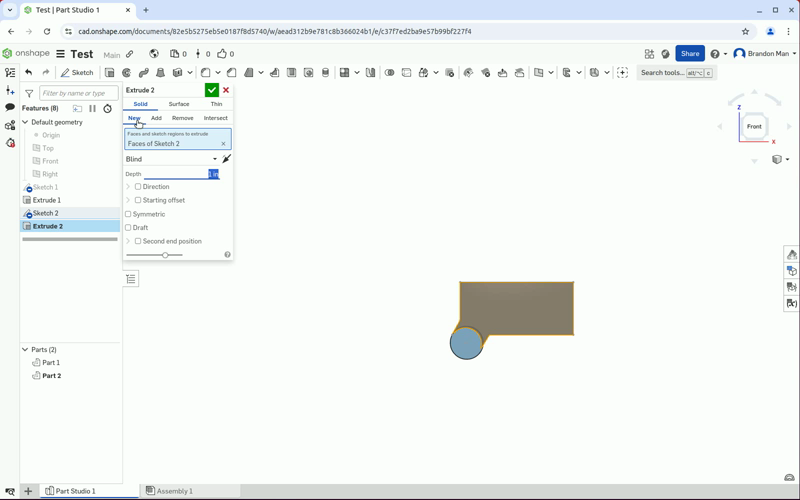
text(0.482)
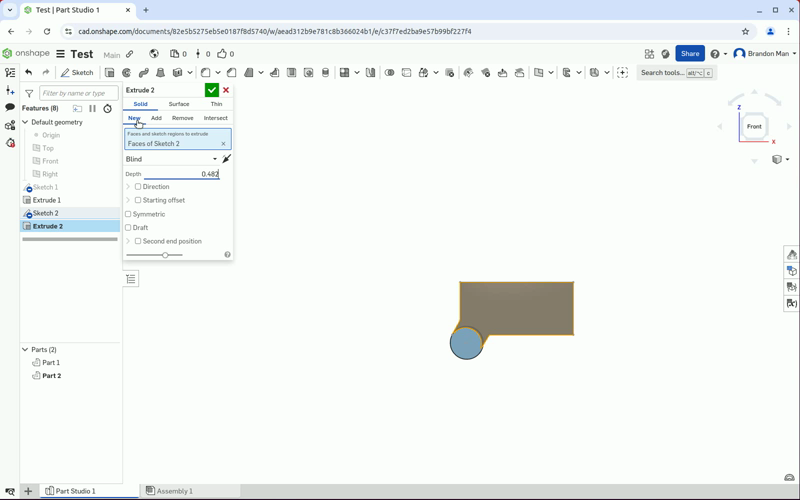
key(tab, 3)
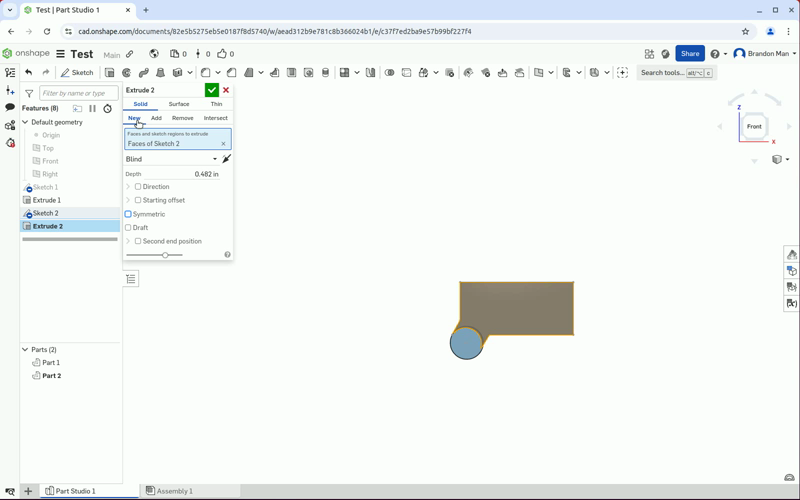
key(space)
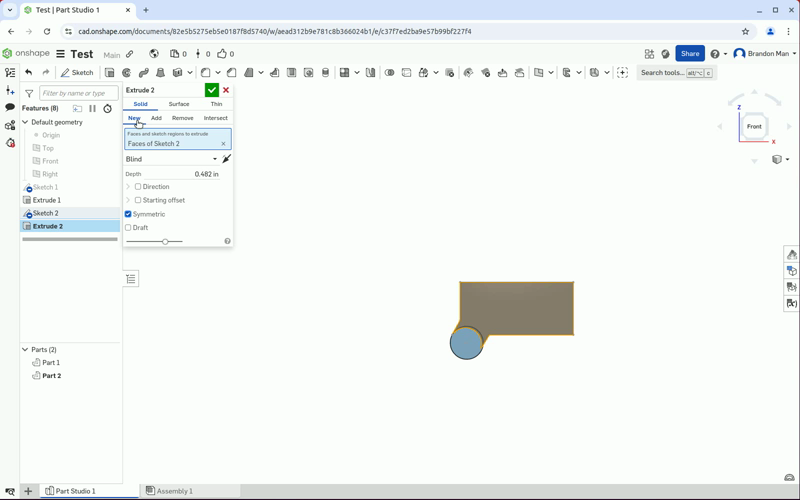
key(enter)
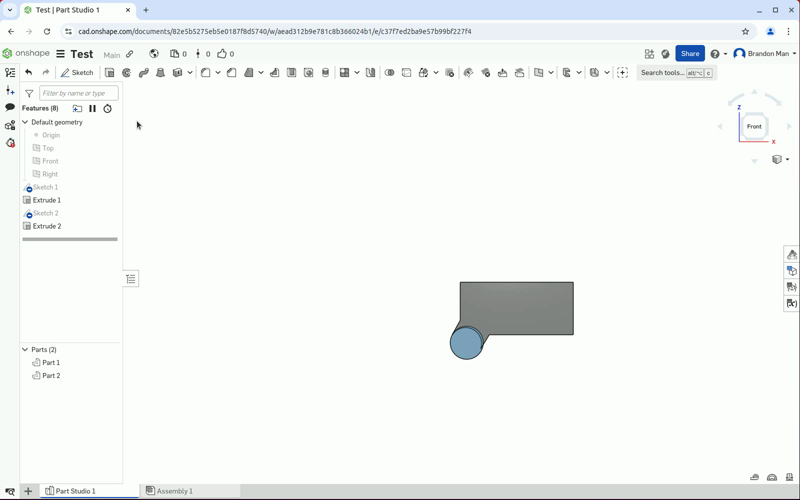
key(shift+h)
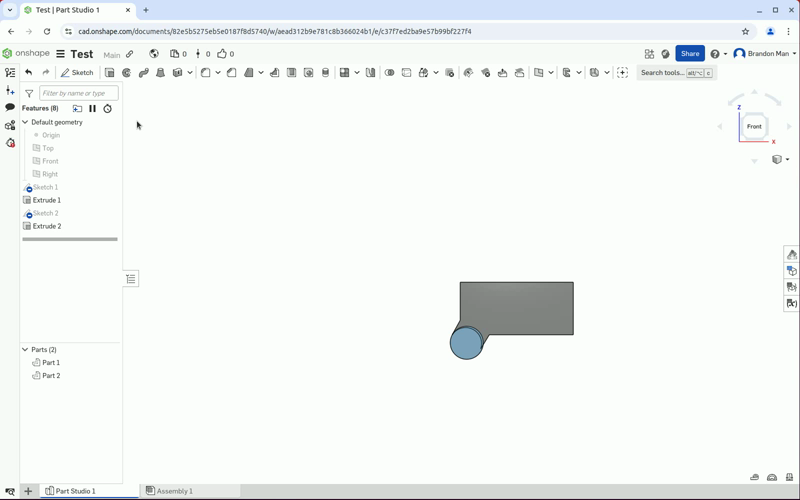
key(shift+h)
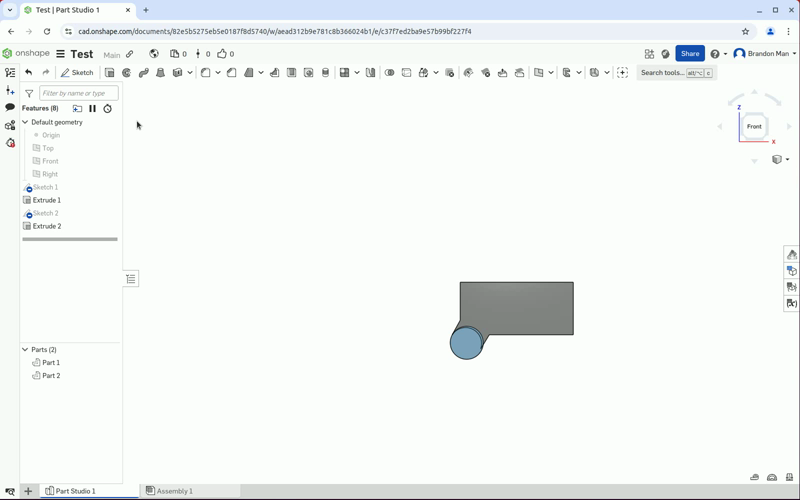
key(shift+7)
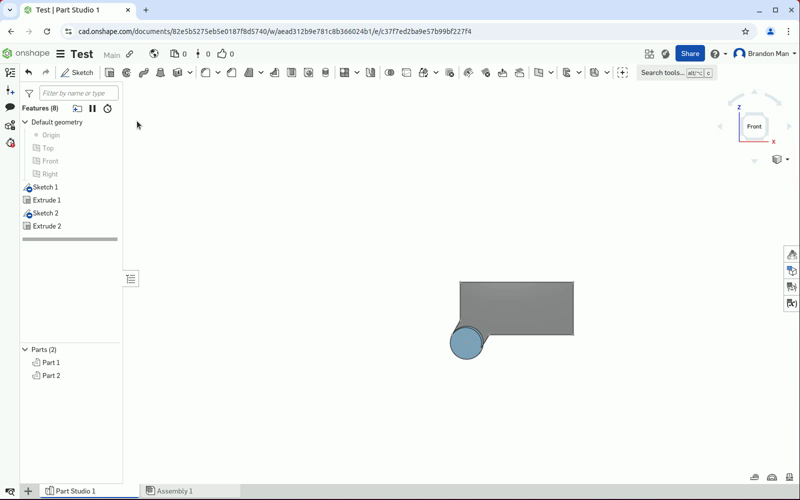
key(left, 2)
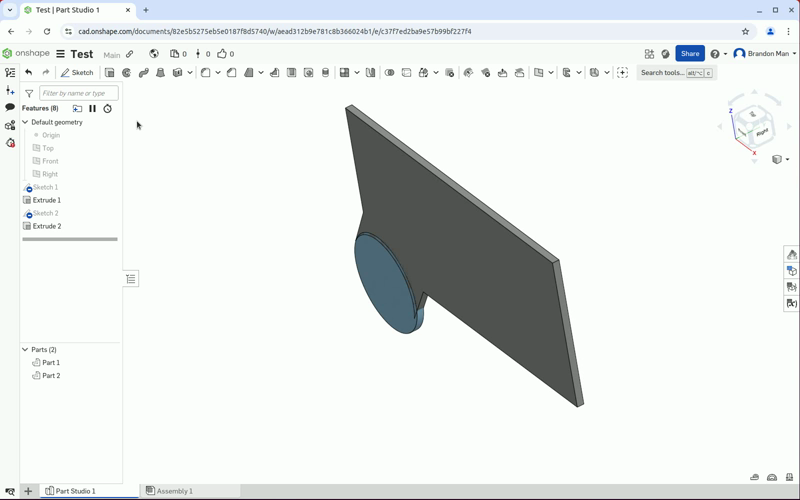
key(down, 2)
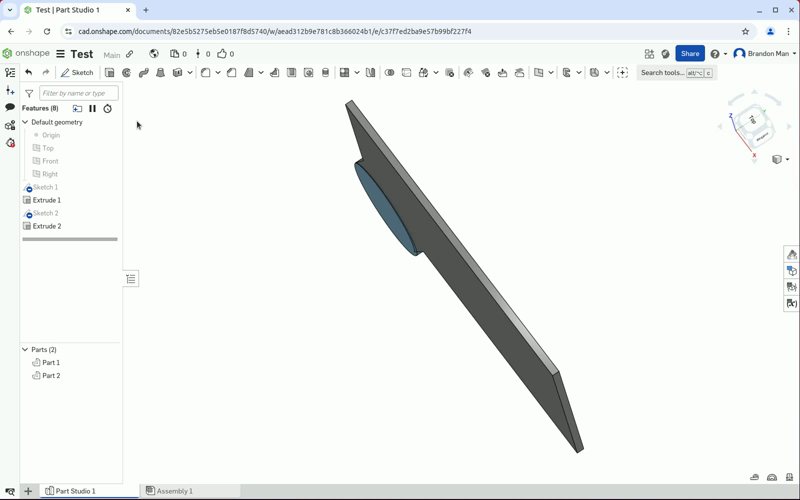
key(up, 2)
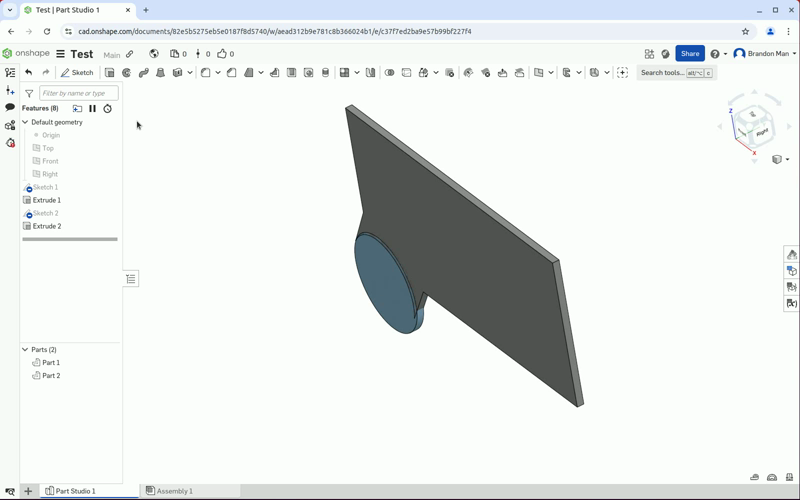
key(right, 2)
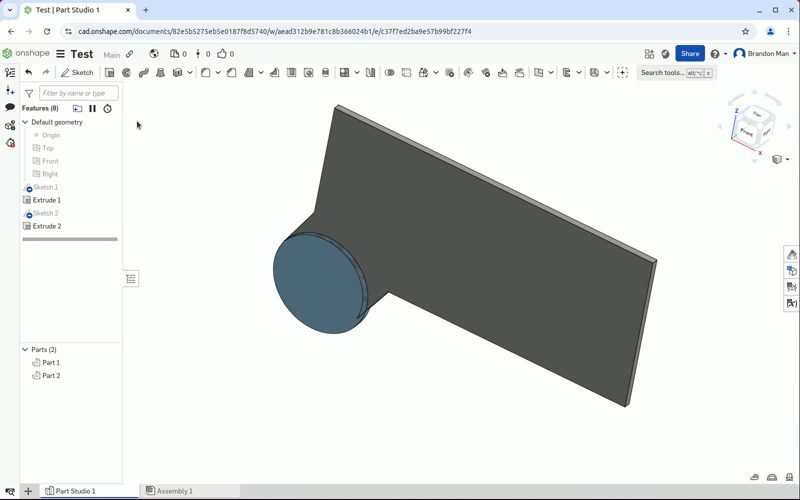
mouse_move(73, 189)
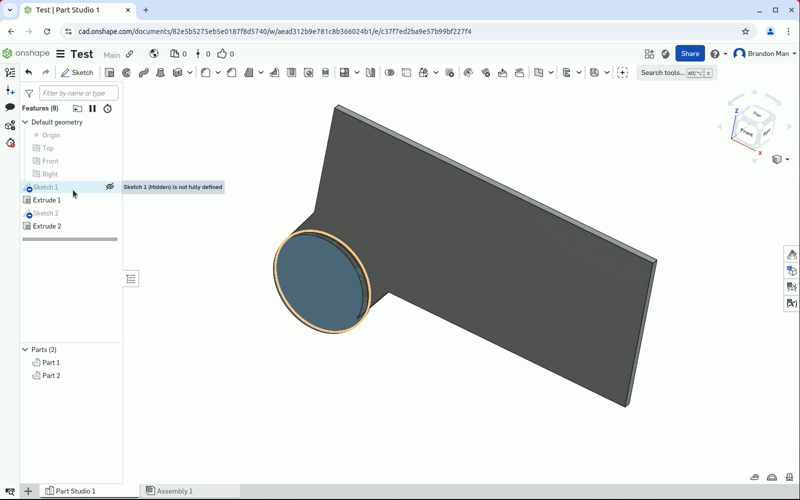
click(73, 189)